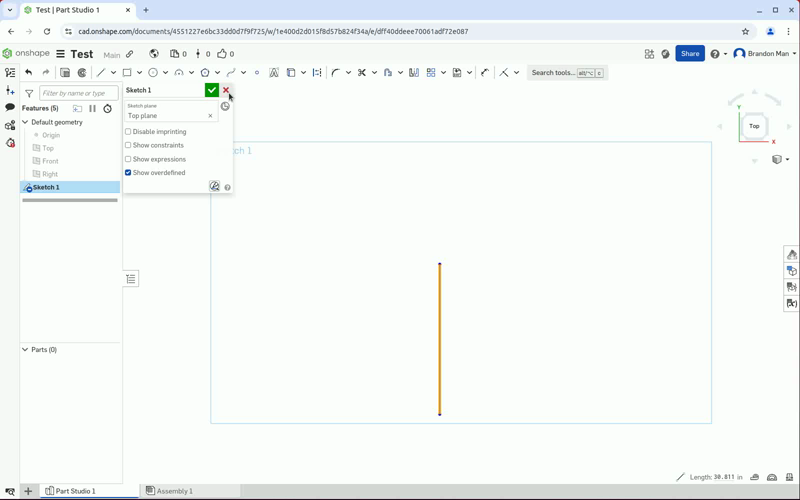
key(shift+h)
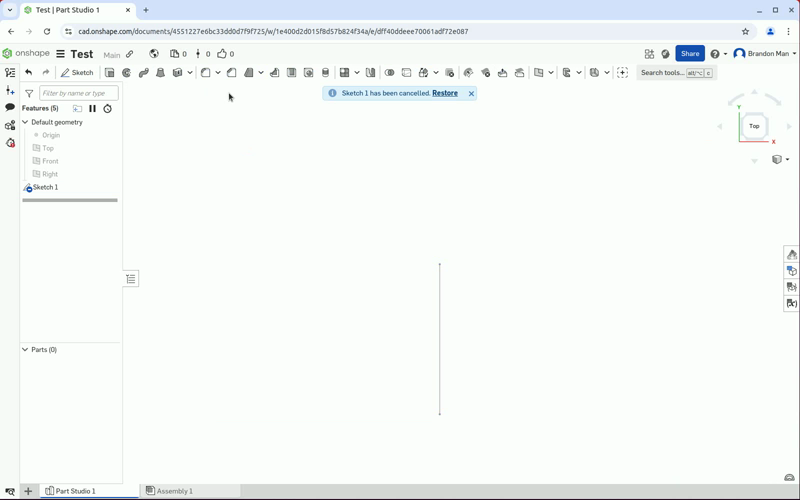
key(shift+s)
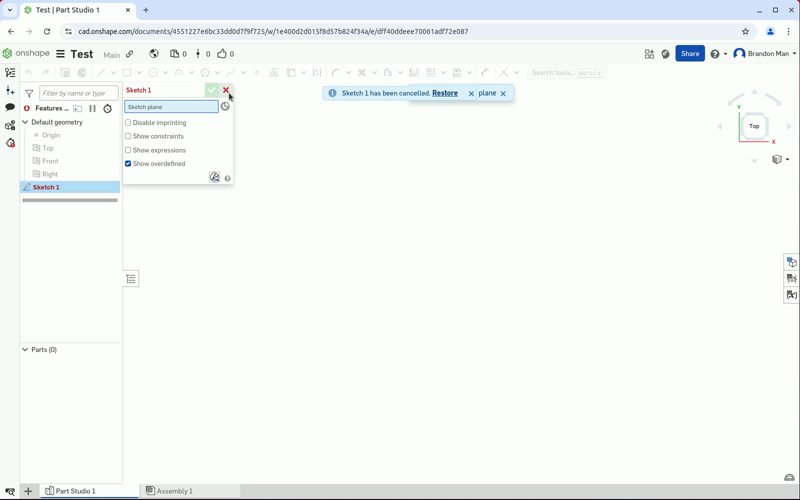
mouse_move(73, 150)
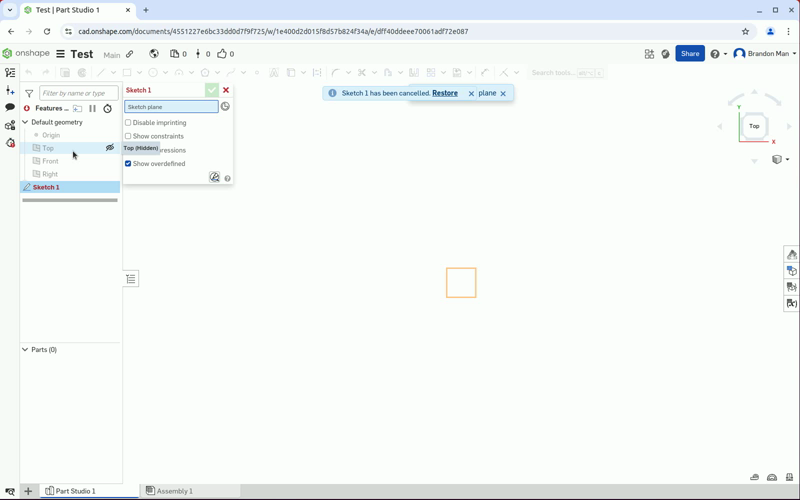
click(73, 150)
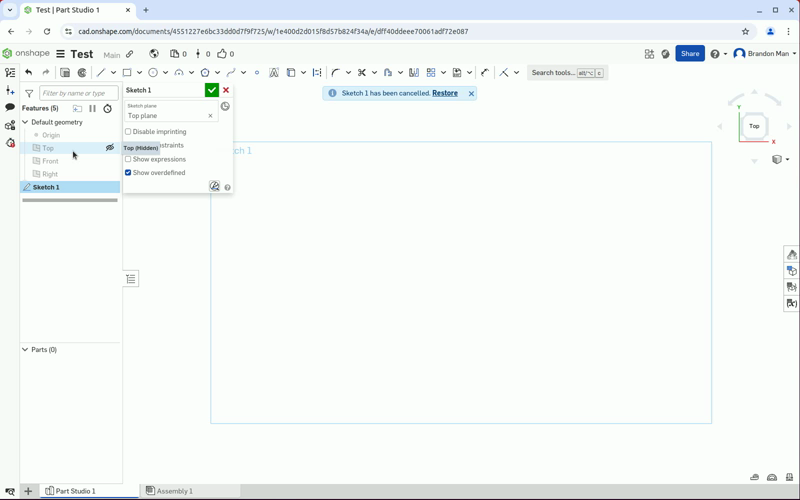
mouse_move(73, 352)
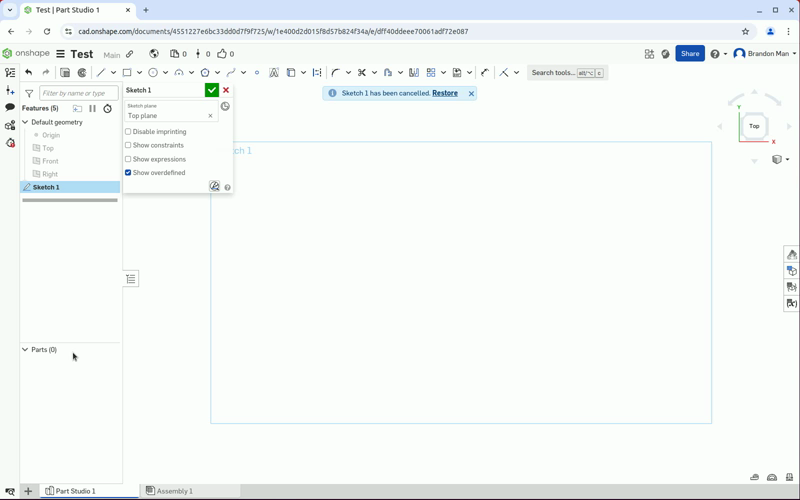
key(y)
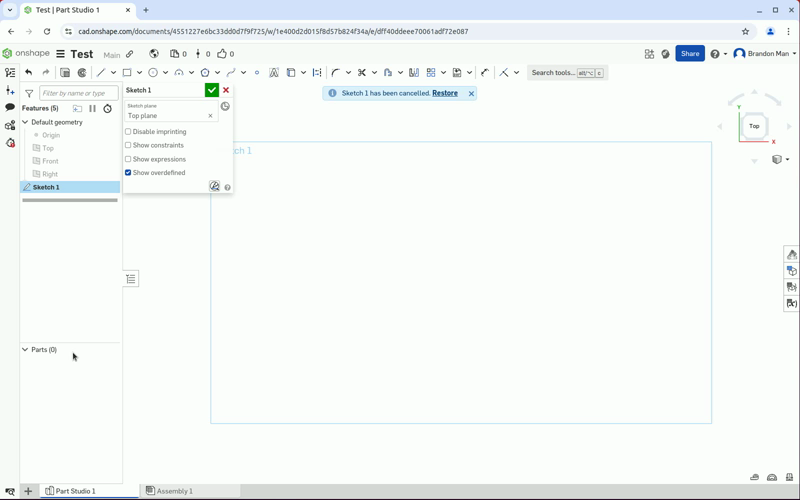
key(l)
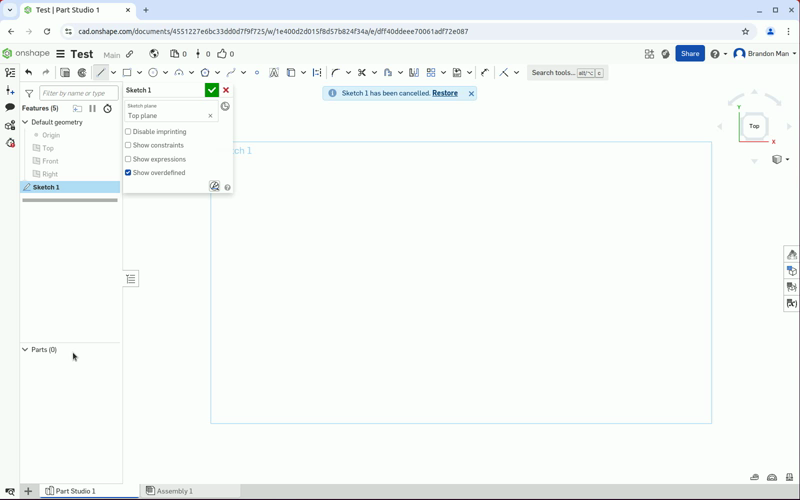
key_down(shift)
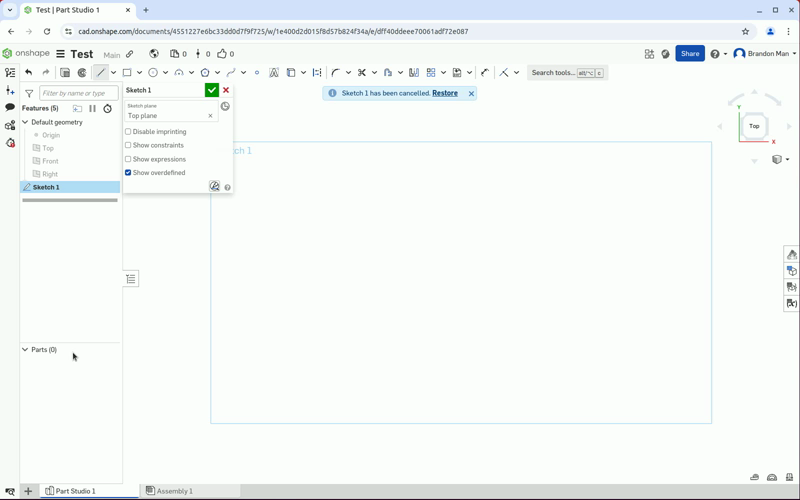
mouse_move(392, 305)
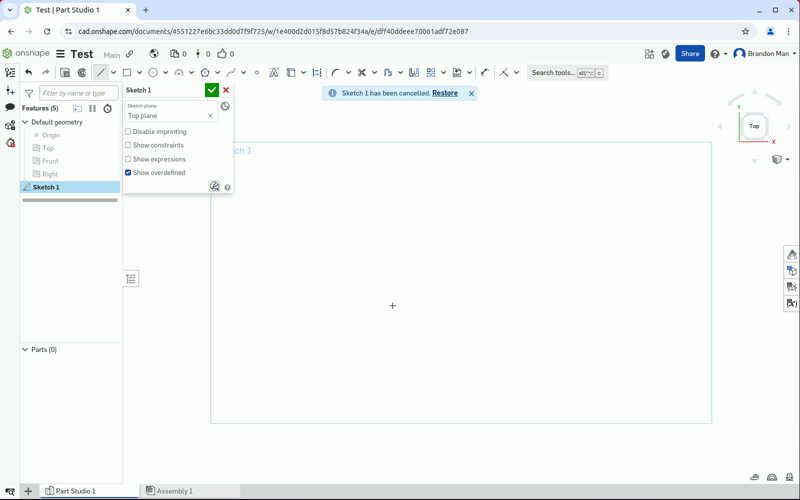
click(392, 305)
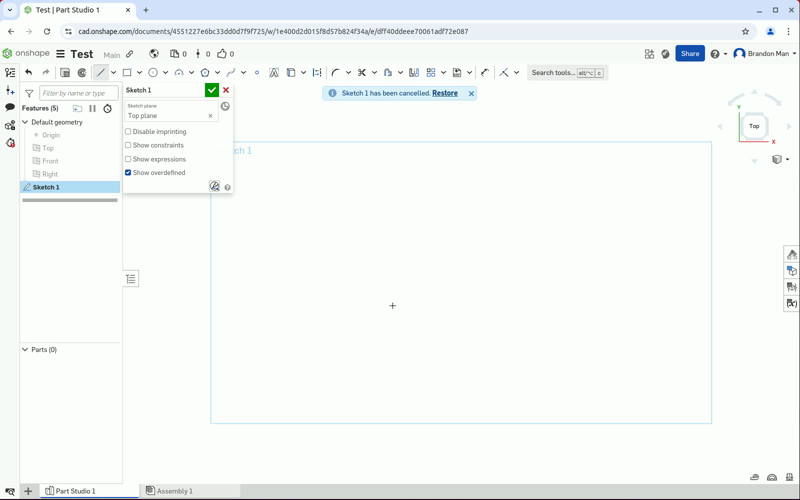
key_up(shift)
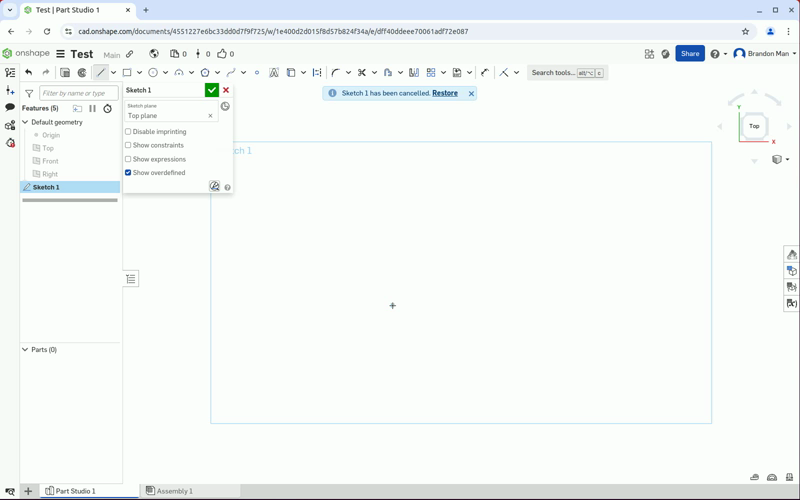
key_down(shift)
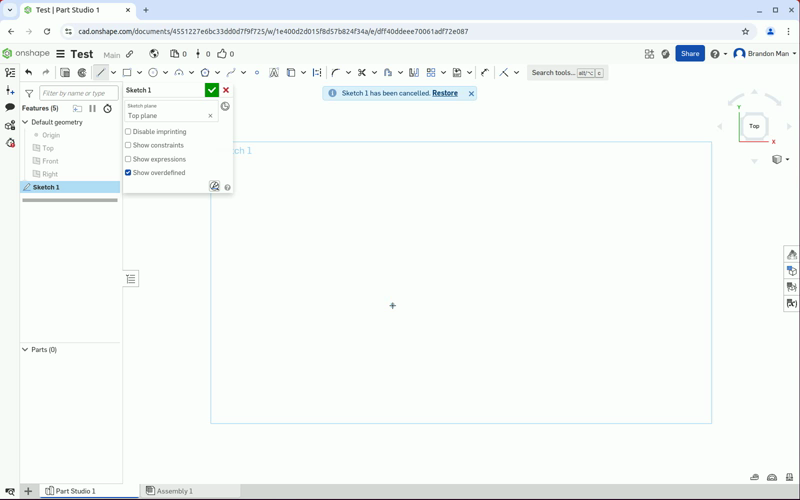
mouse_move(527, 305)
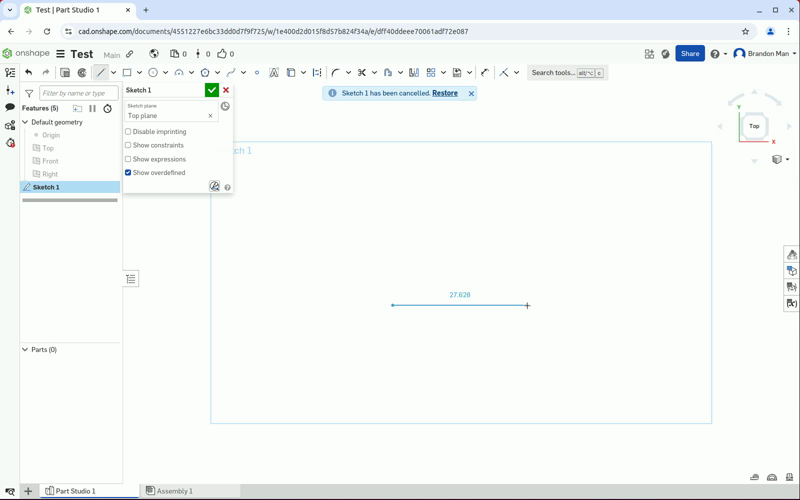
click(527, 305)
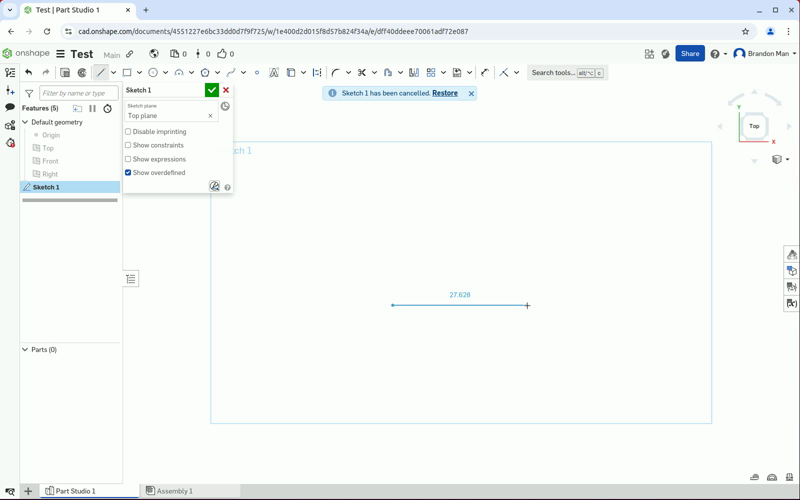
key_up(shift)
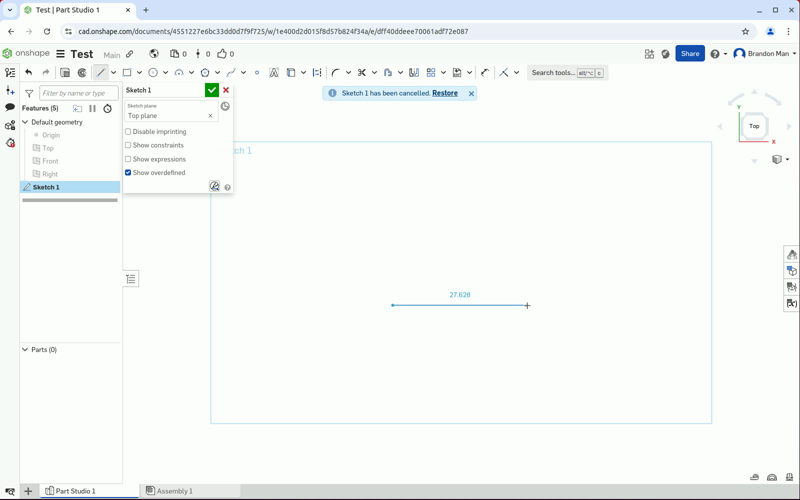
key_down(shift)
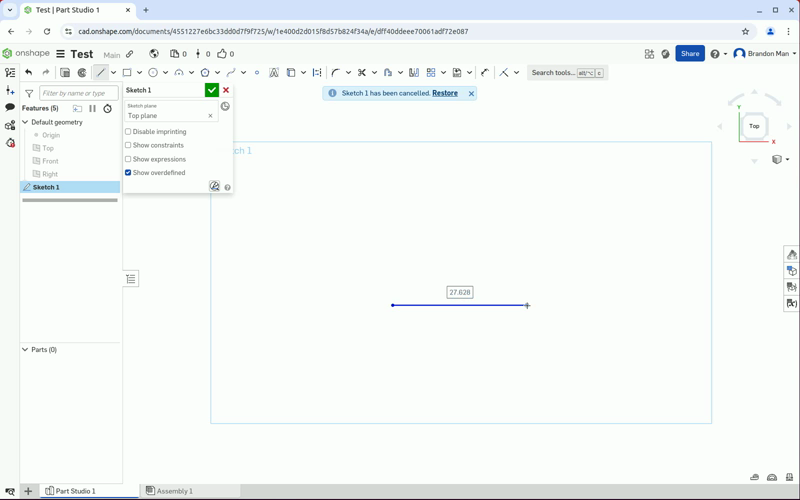
mouse_move(557, 305)
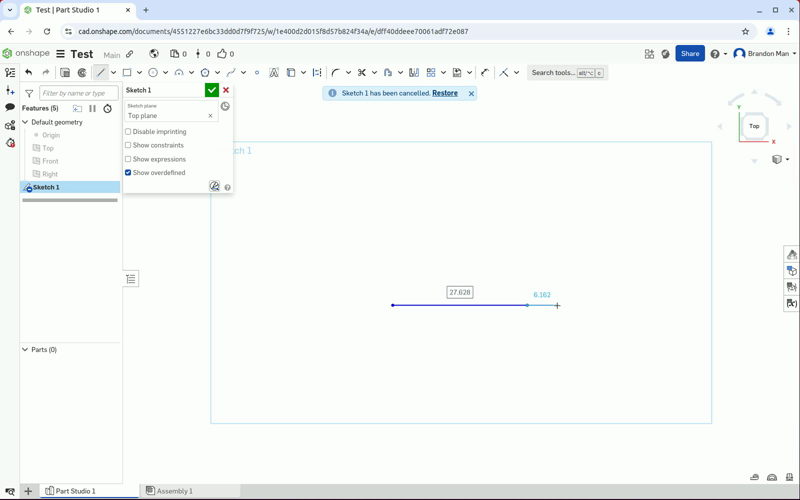
mouse_move(527, 259)
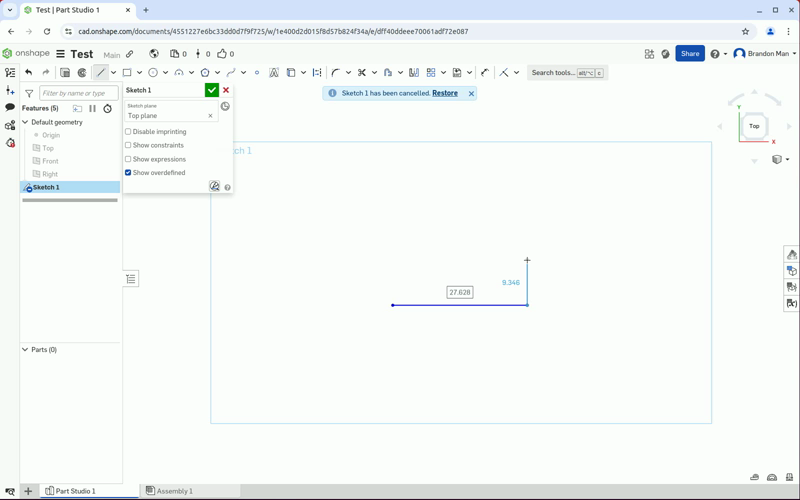
click(527, 259)
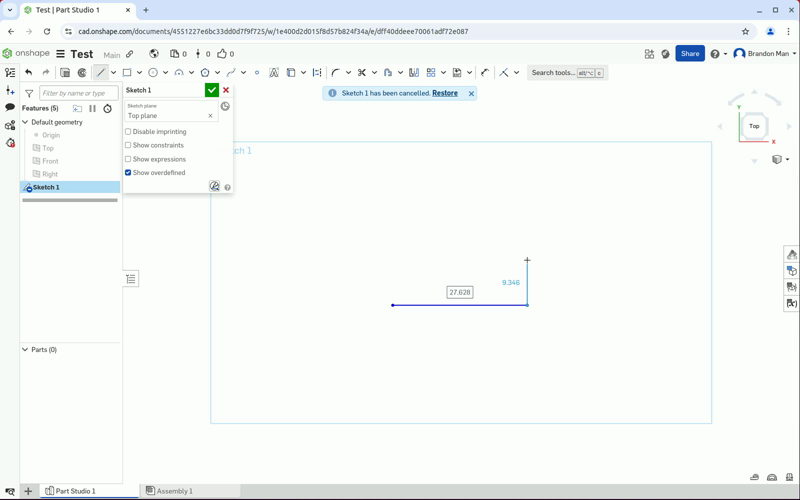
key_up(shift)
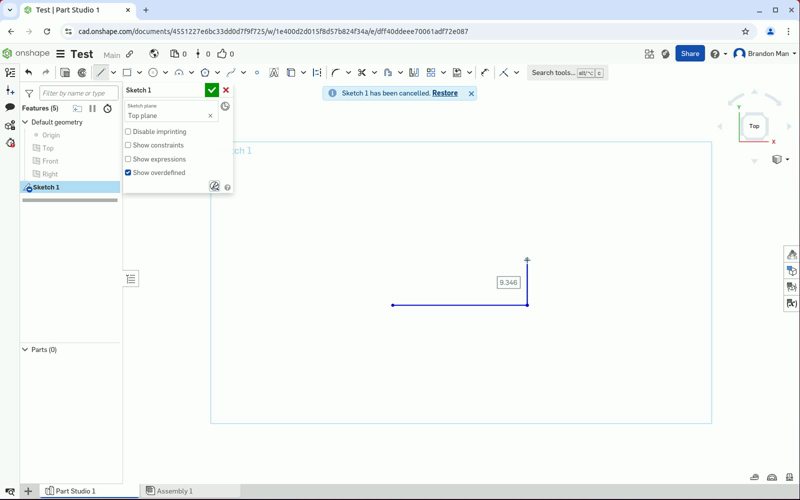
key_down(shift)
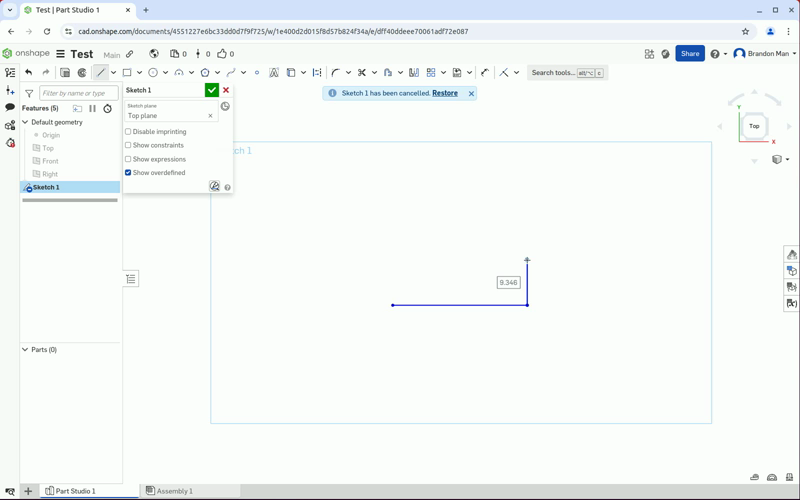
mouse_move(392, 259)
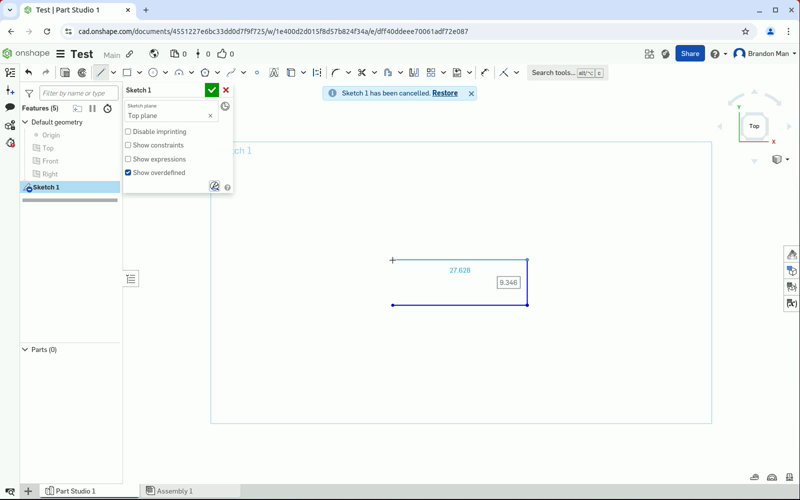
click(392, 259)
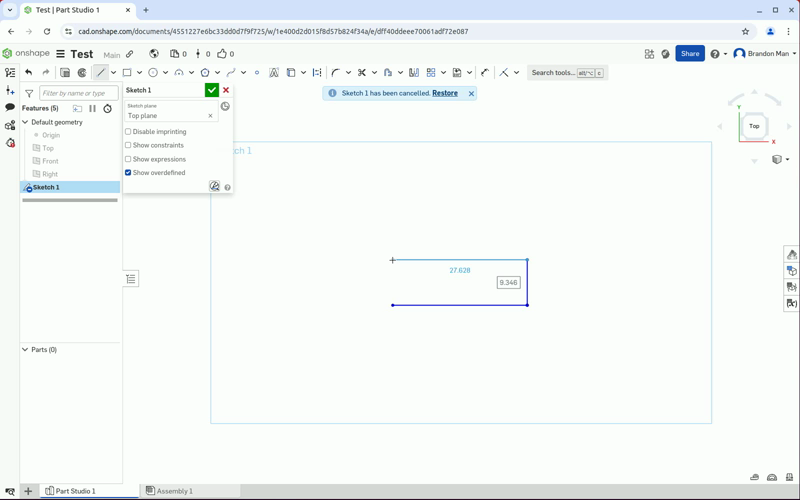
key_up(shift)
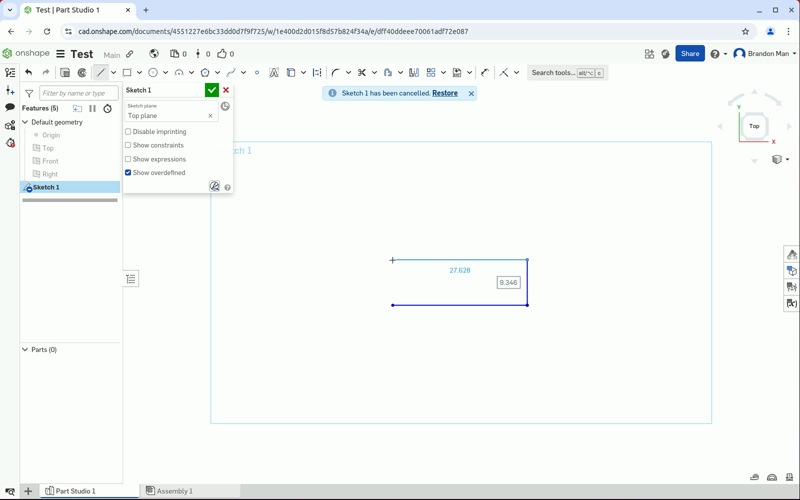
mouse_move(422, 259)
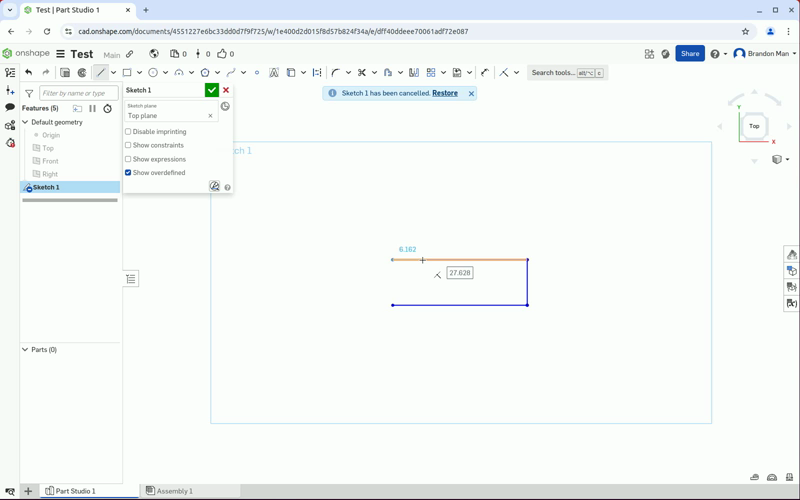
key_down(shift)
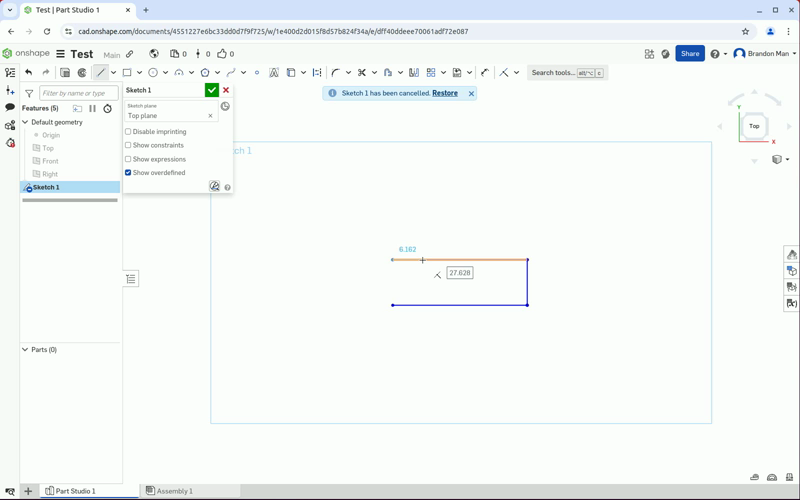
mouse_move(392, 305)
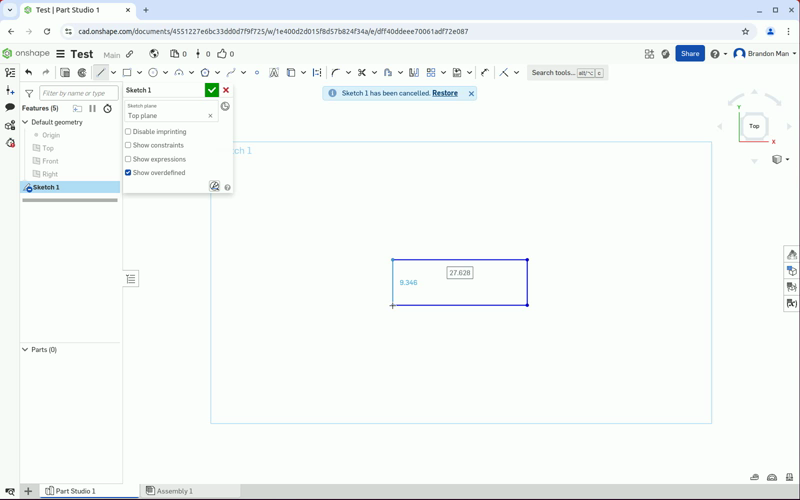
key_up(shift)
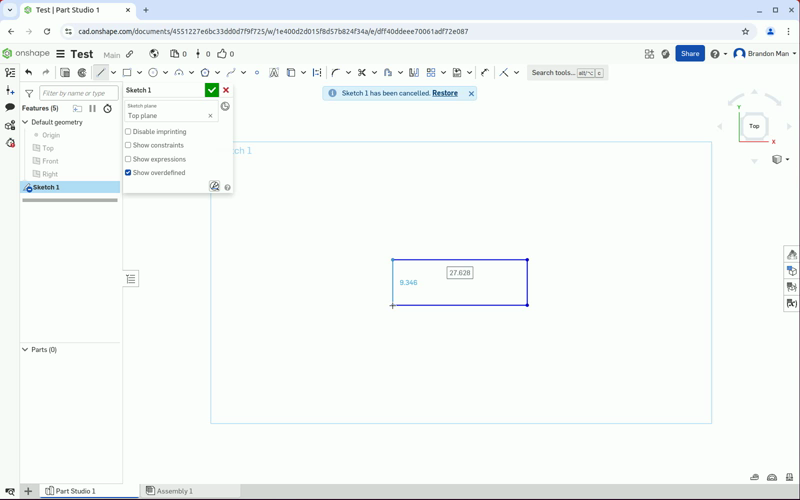
click(392, 305)
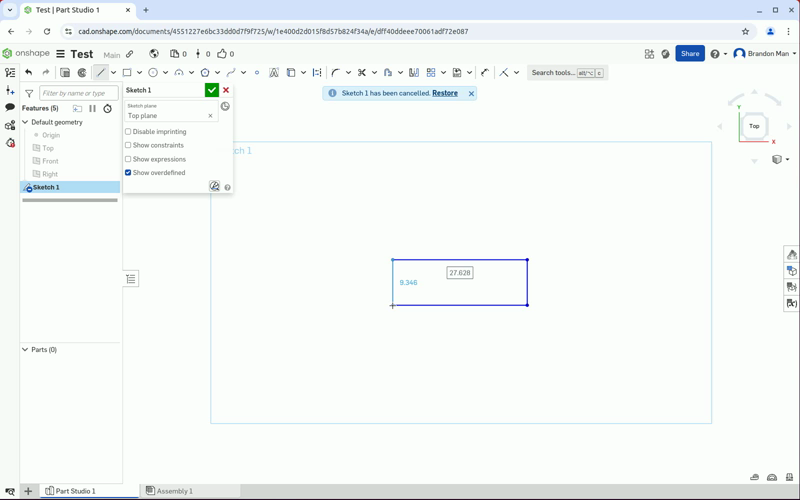
key(esc)
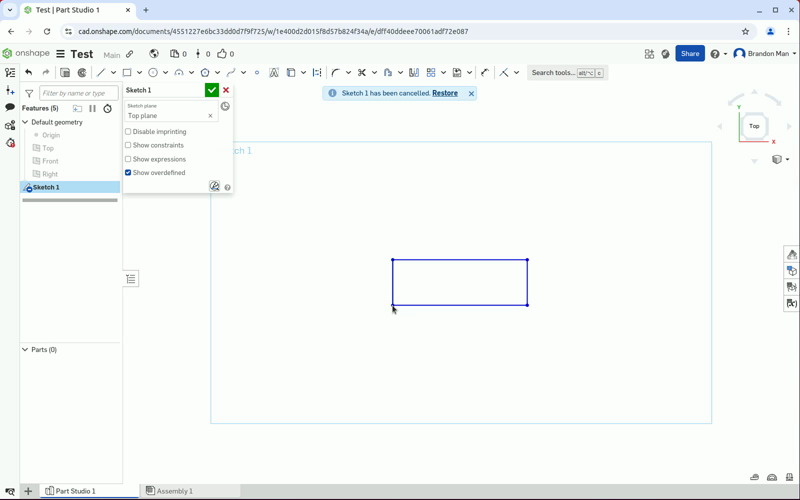
mouse_move(432, 272)
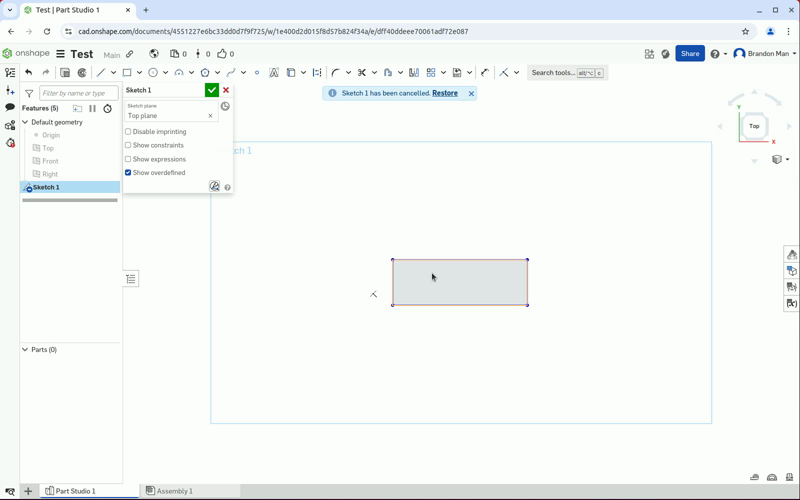
click(432, 272)
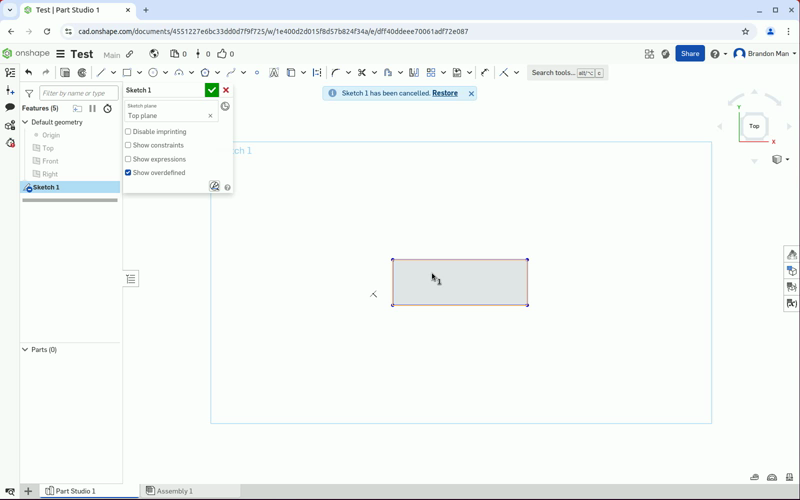
mouse_move(73, 352)
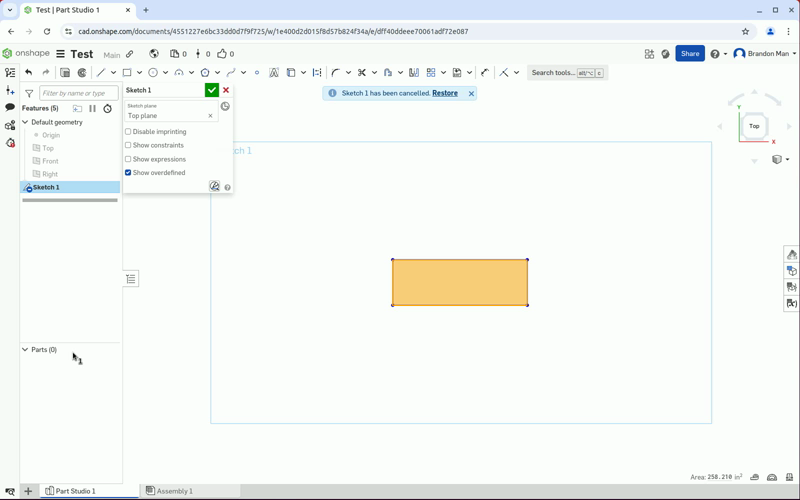
key(shift+y)
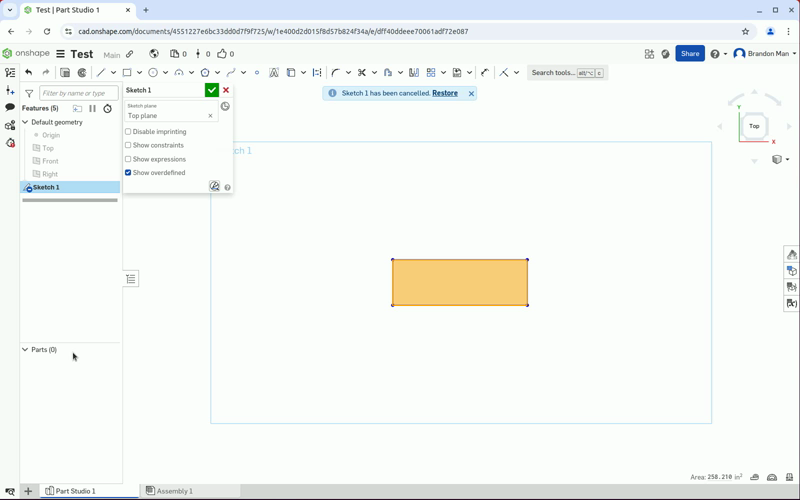
key(shift+e)
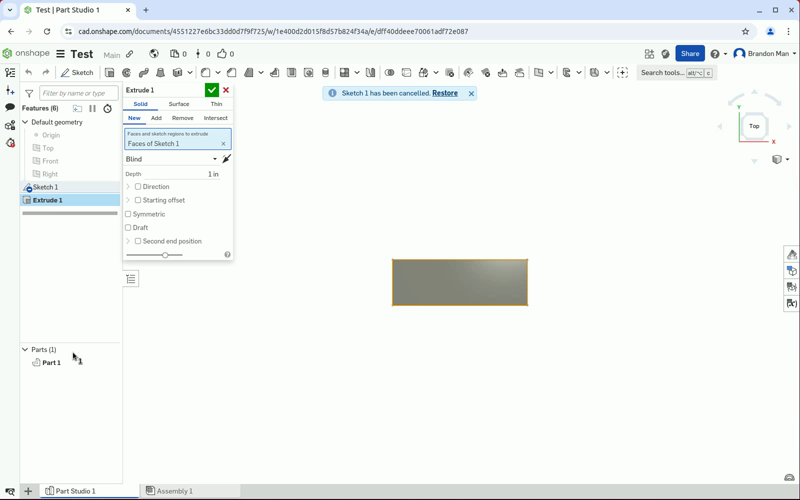
mouse_move(143, 106)
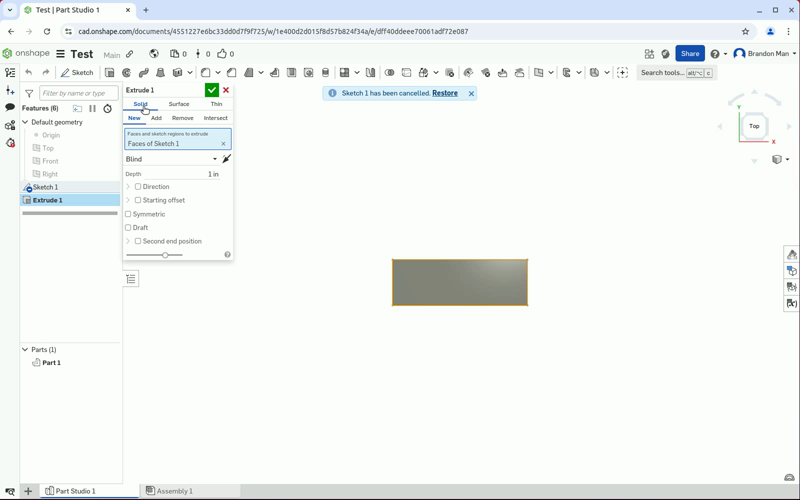
click(143, 106)
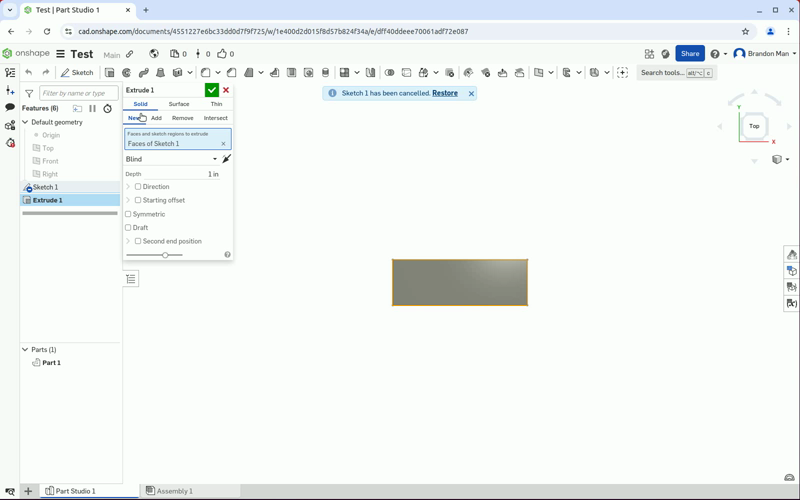
mouse_move(137, 120)
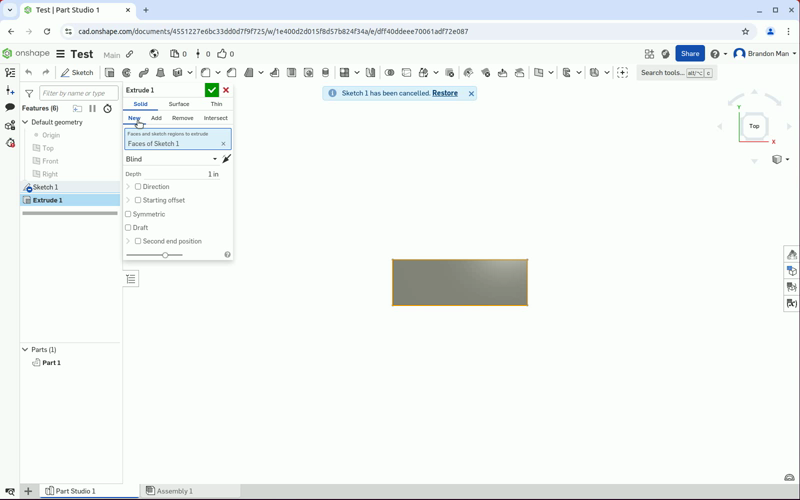
click(137, 120)
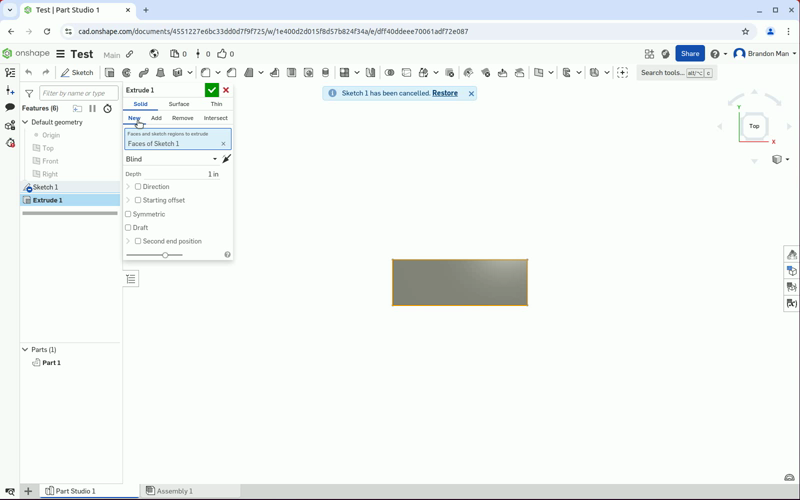
key(tab, 4)
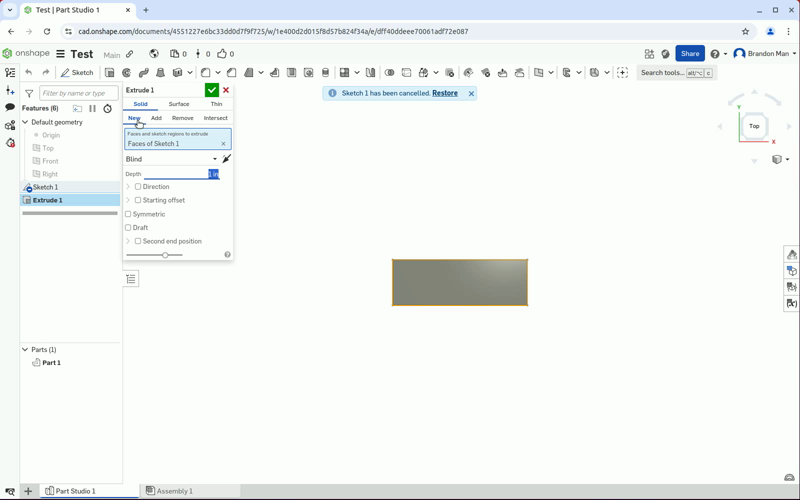
text(23.108)
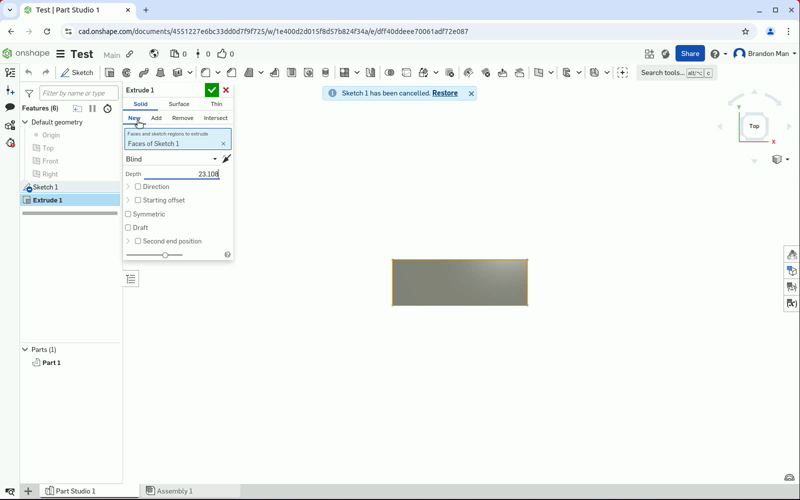
key(enter)
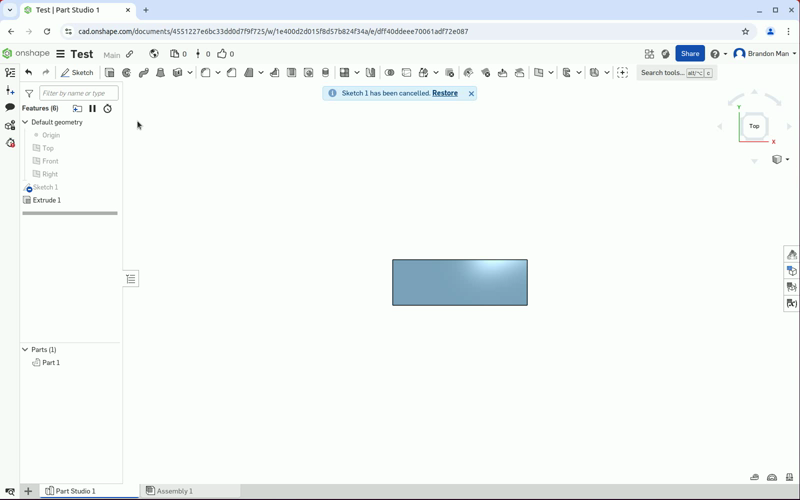
key(shift+h)
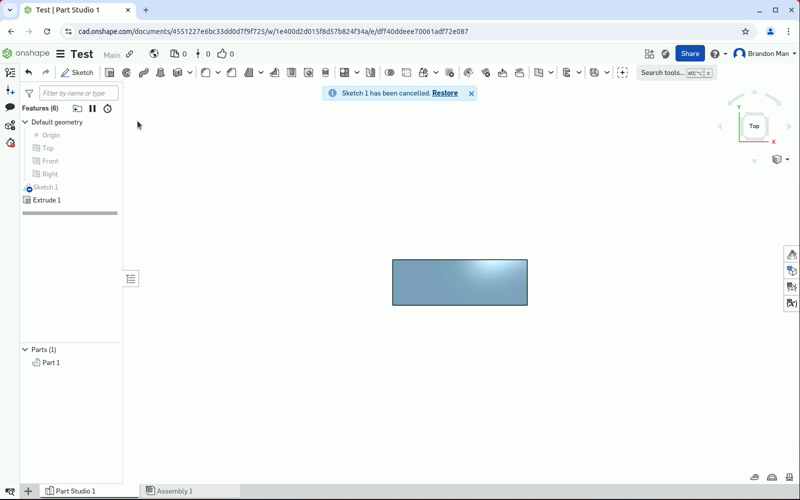
key(shift+h)
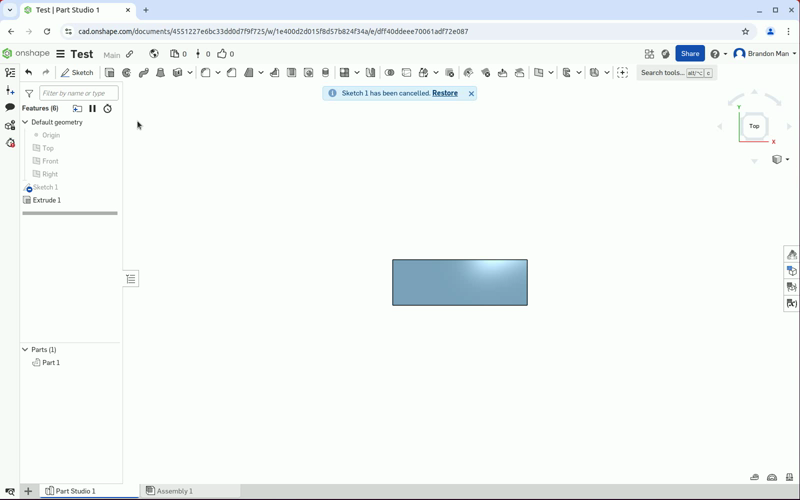
mouse_move(73, 189)
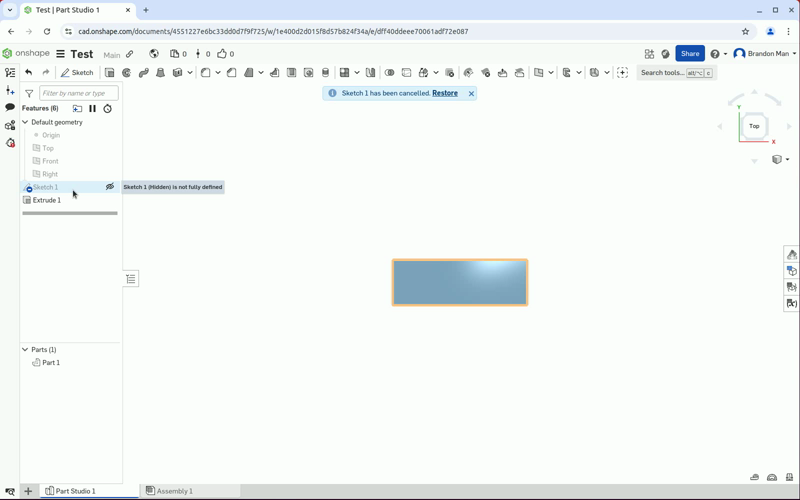
click(73, 189)
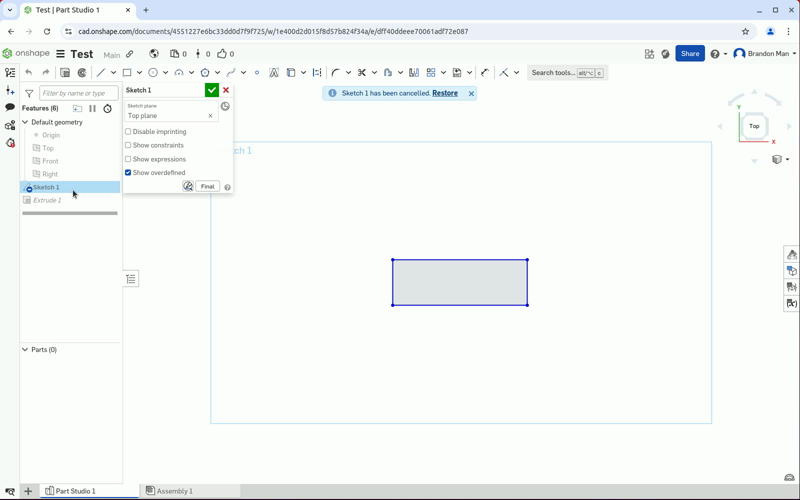
mouse_move(229, 92)
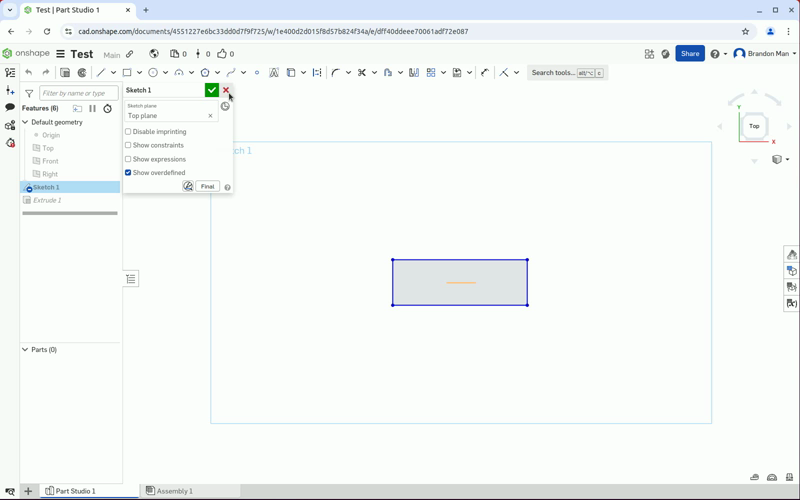
click(229, 92)
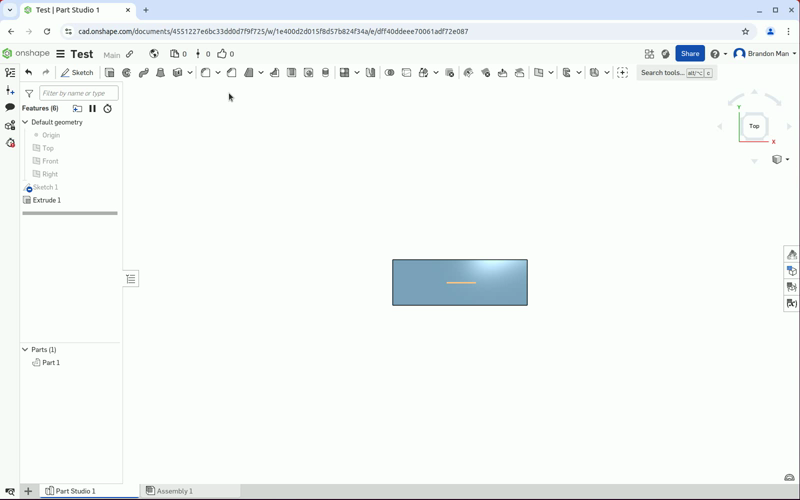
mouse_move(73, 352)
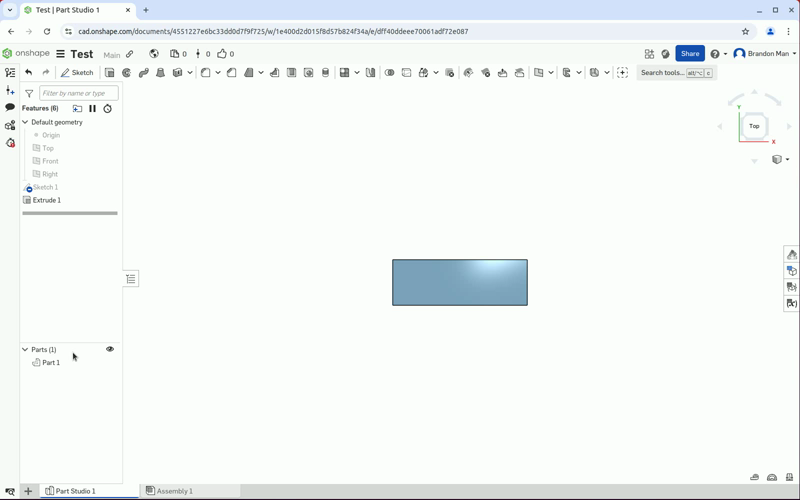
key(y)
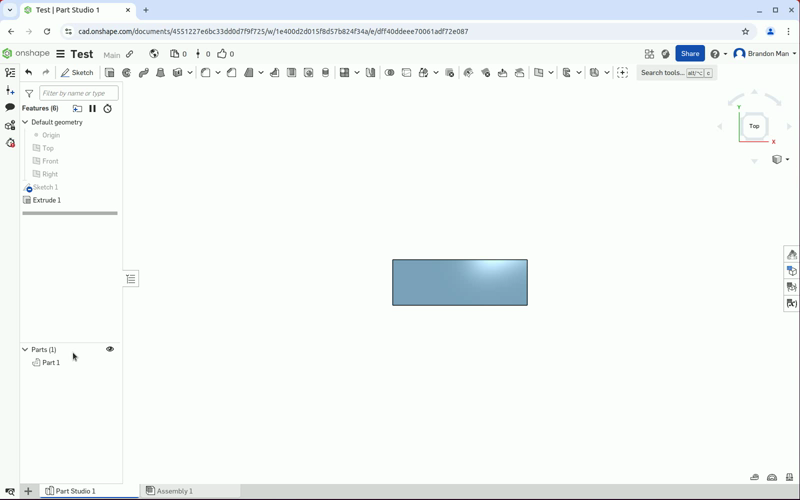
key(shift+p)
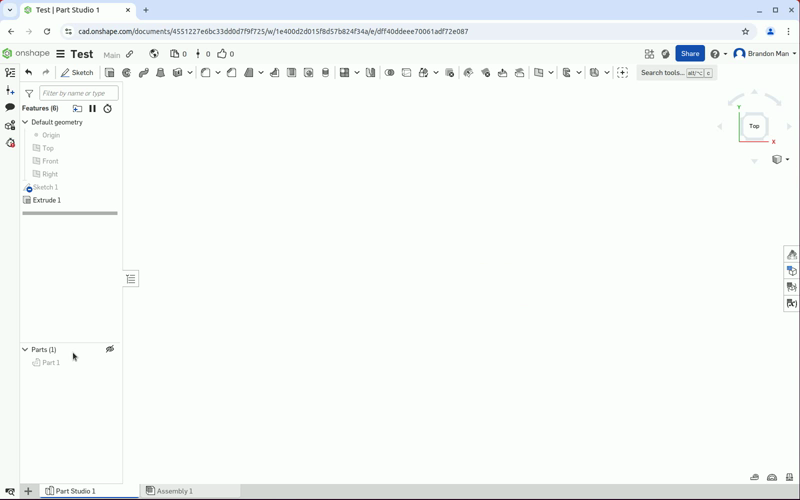
key(space)
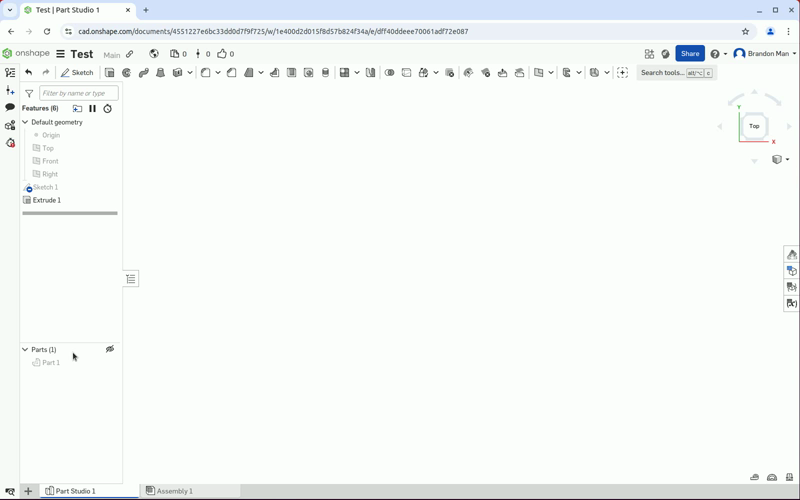
key_down(shift)
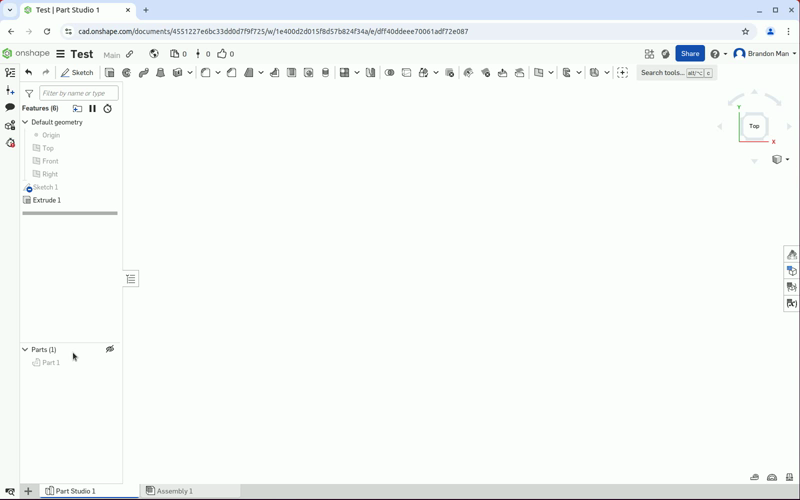
key(up)
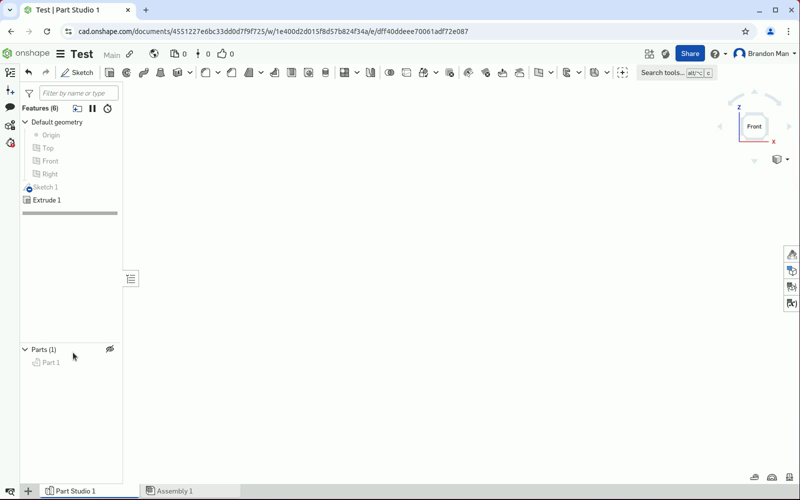
key_up(shift)
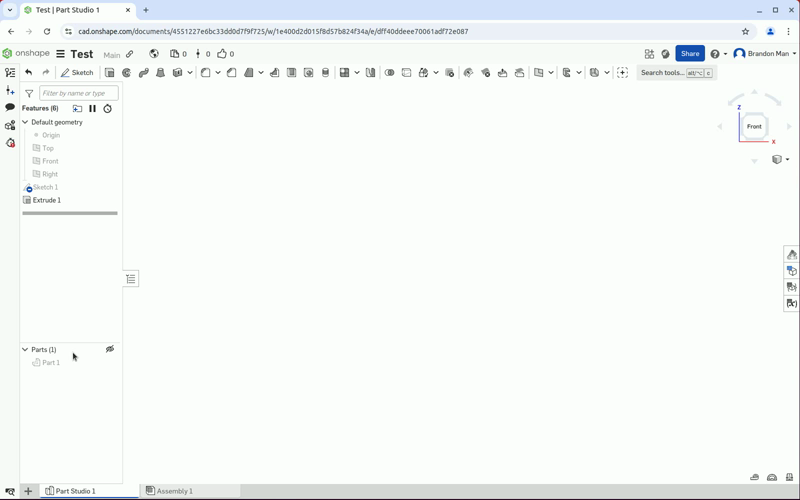
mouse_move(73, 352)
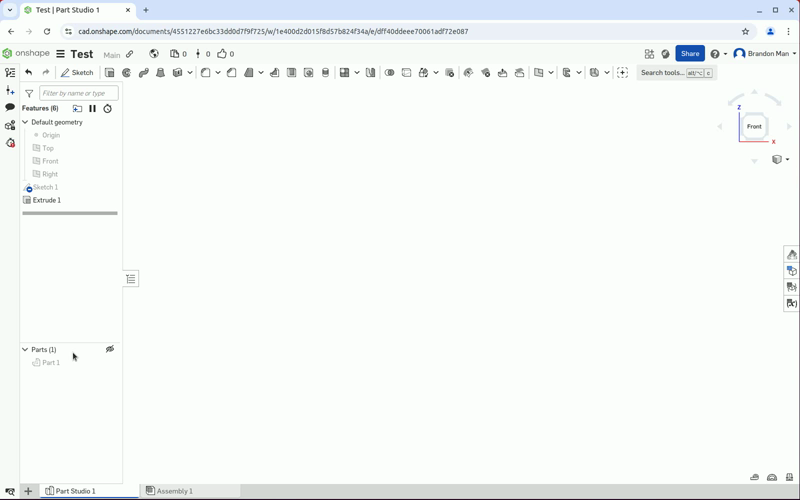
key(shift+y)
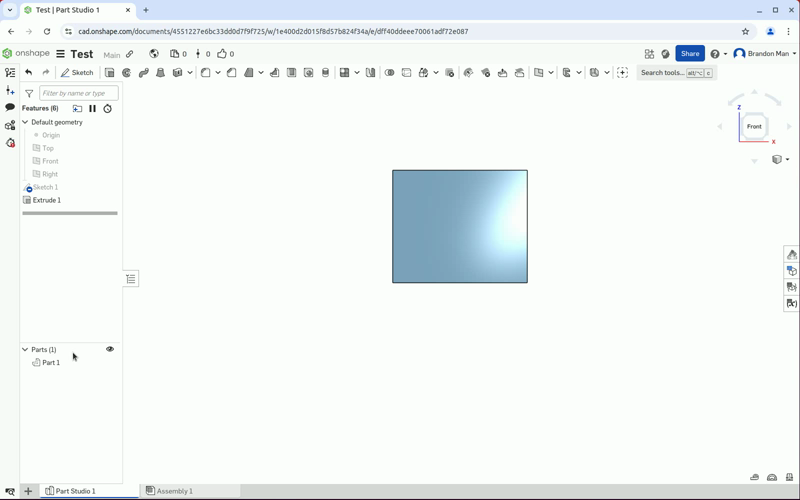
mouse_move(541, 75)
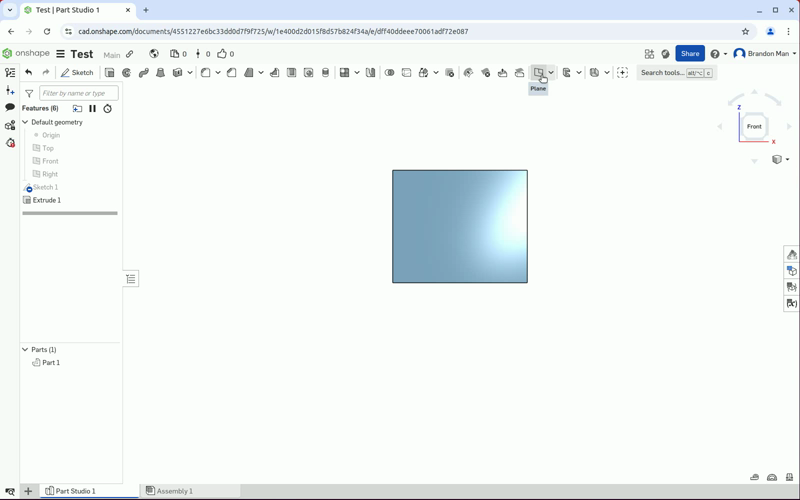
click(541, 75)
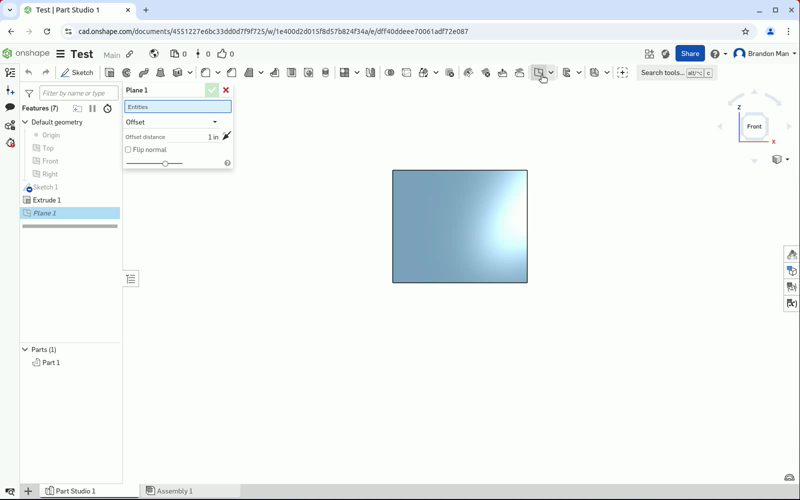
mouse_move(73, 163)
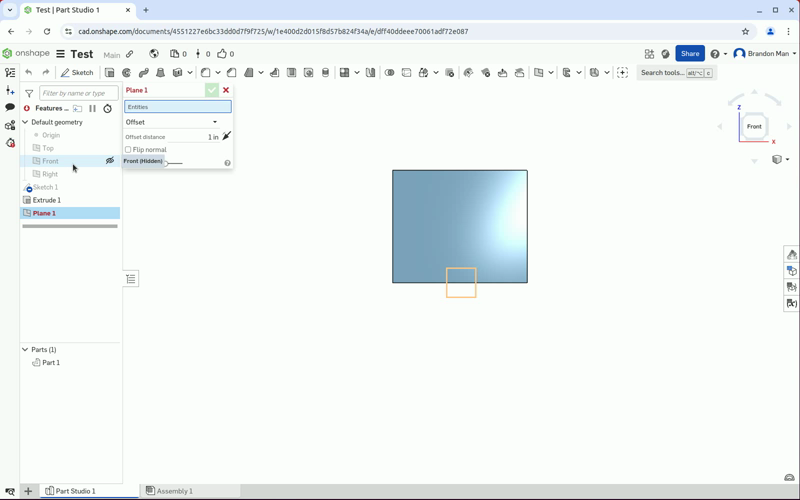
click(73, 163)
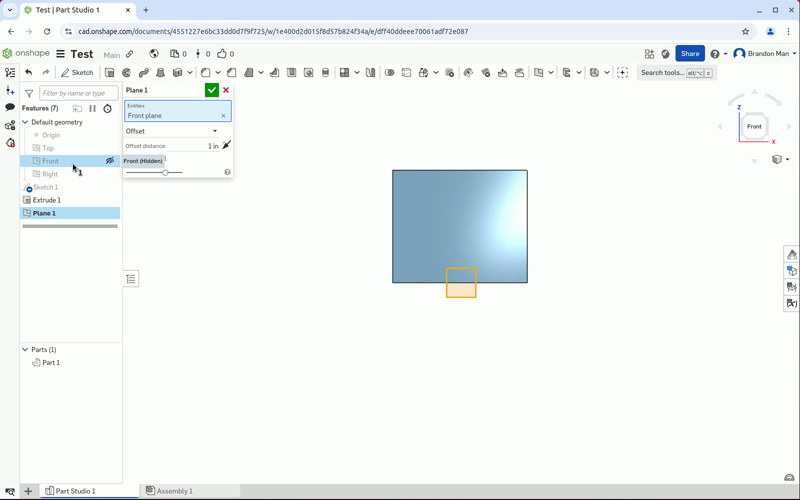
key(tab, 2)
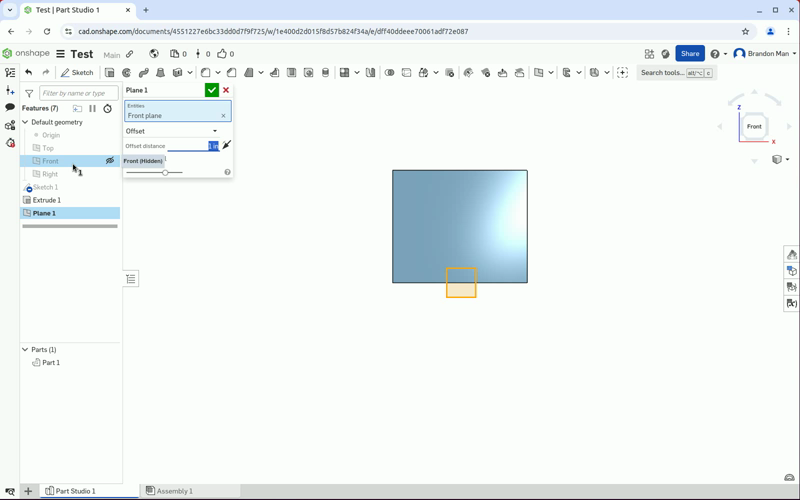
text(4.56)
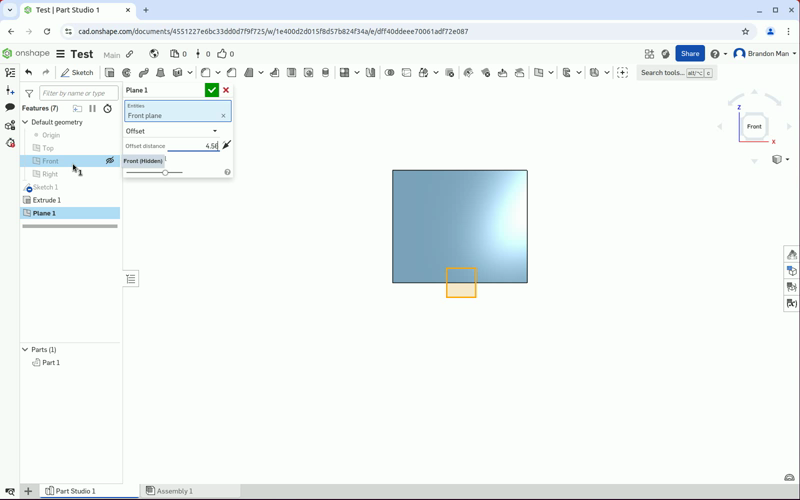
key(enter, 2)
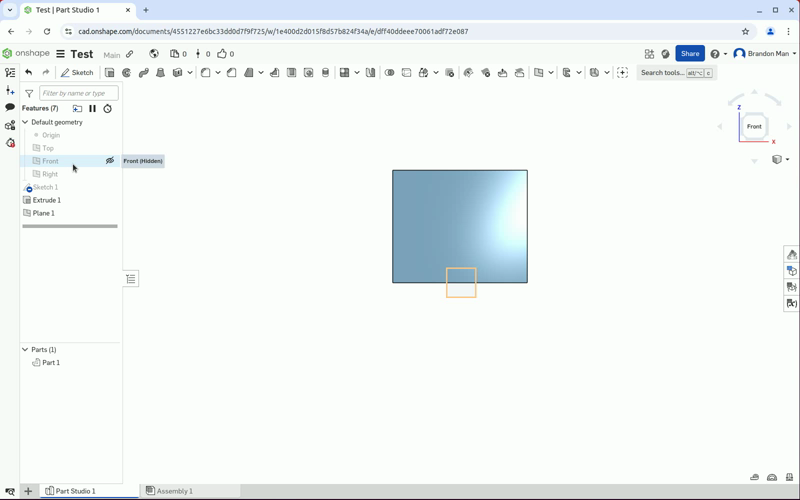
key(shift+s)
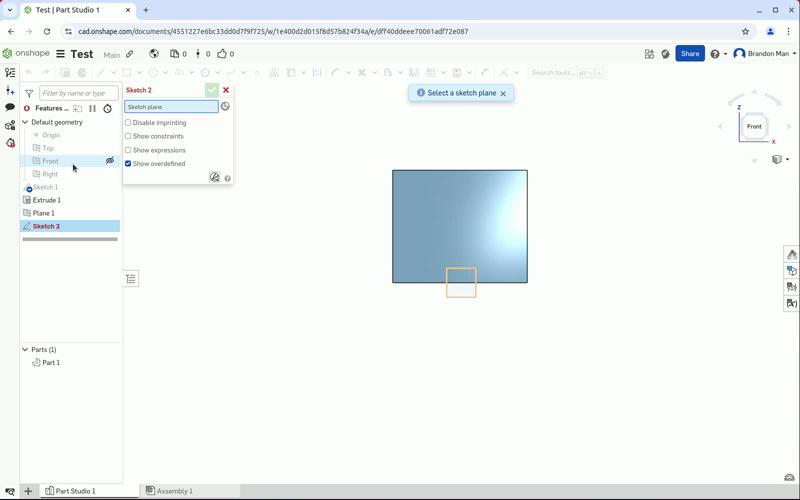
mouse_move(73, 215)
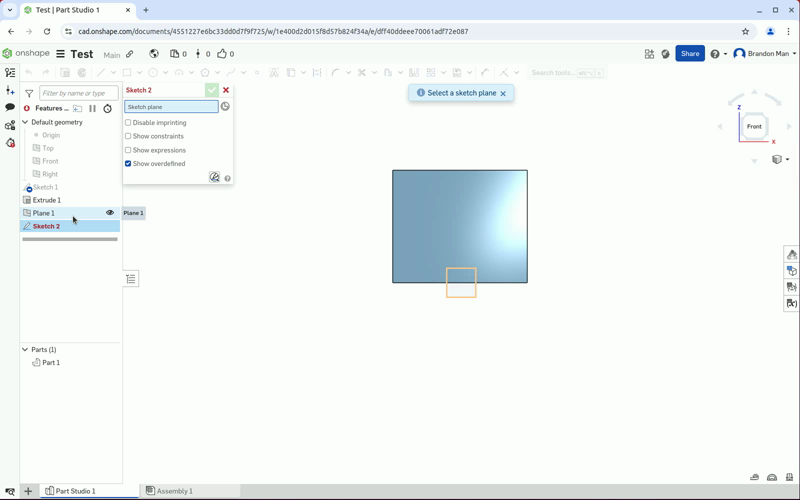
click(73, 215)
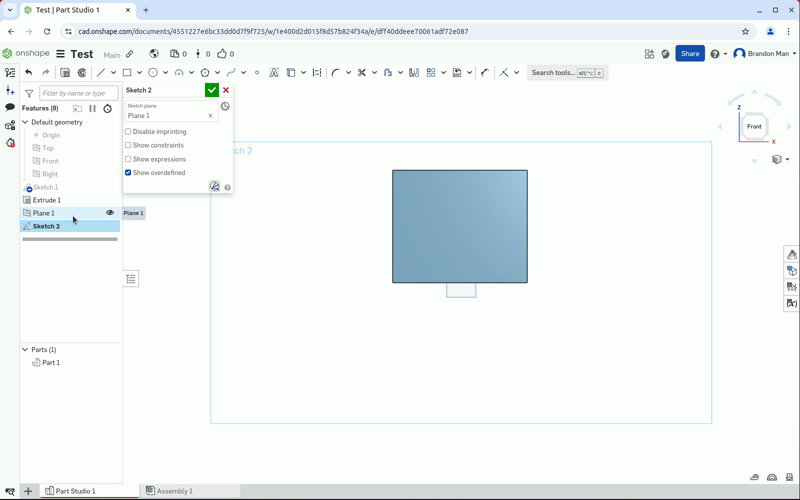
mouse_move(73, 352)
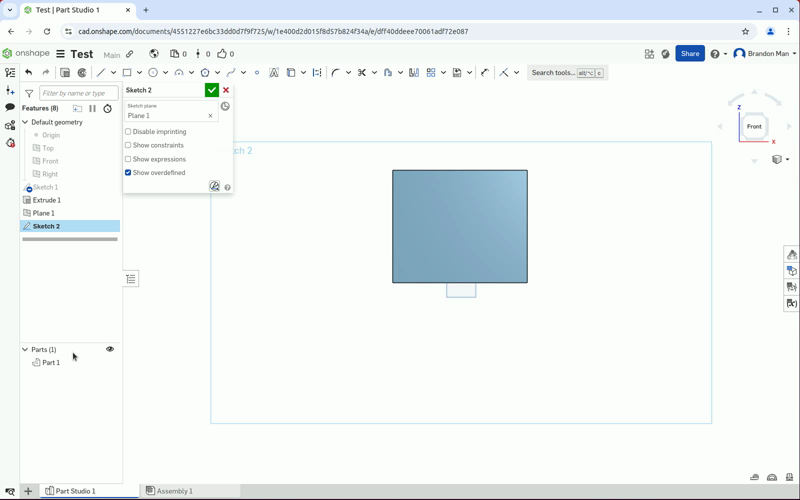
key(y)
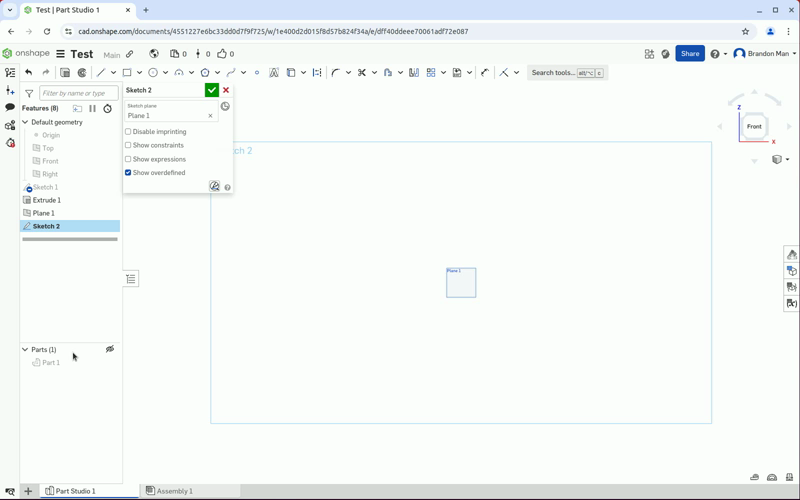
key(l)
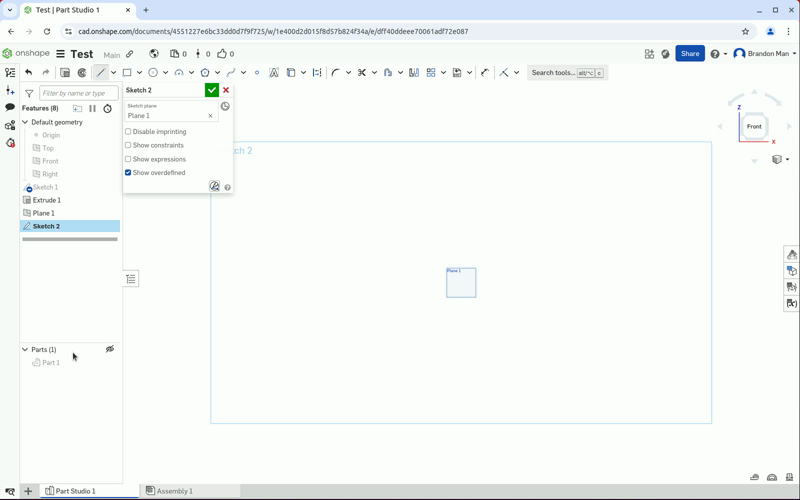
key_down(shift)
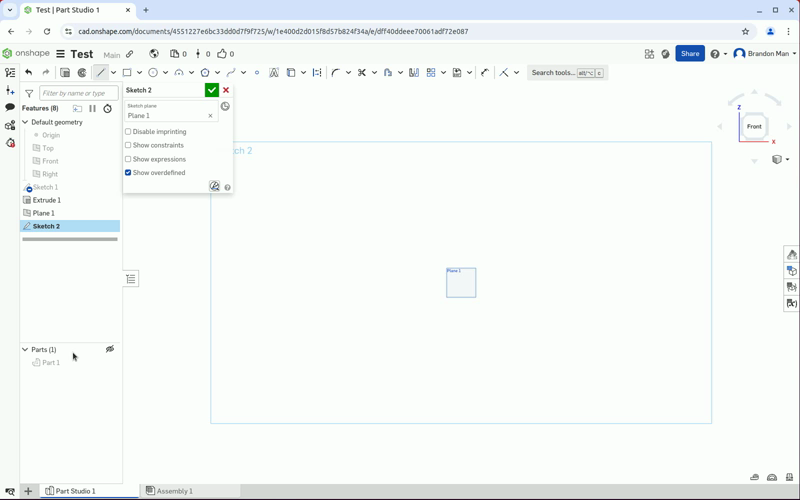
mouse_move(392, 262)
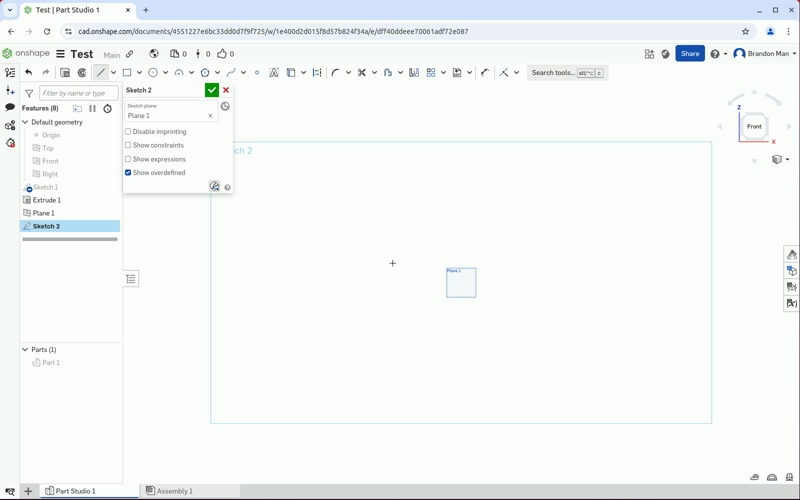
click(392, 262)
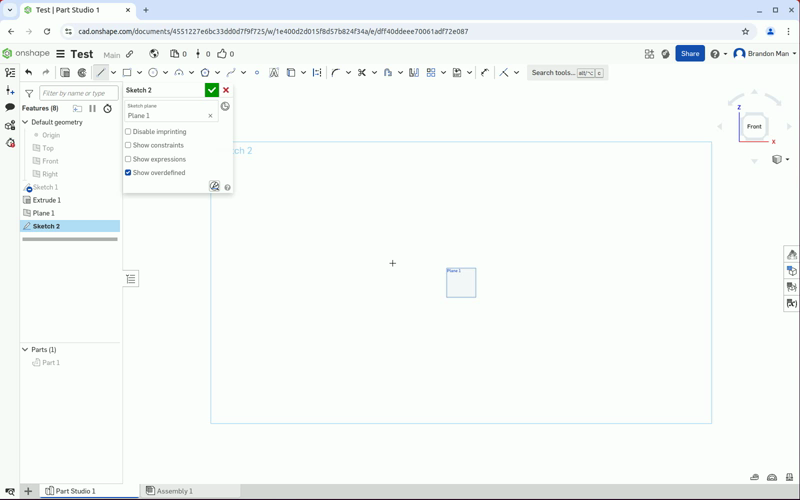
key_up(shift)
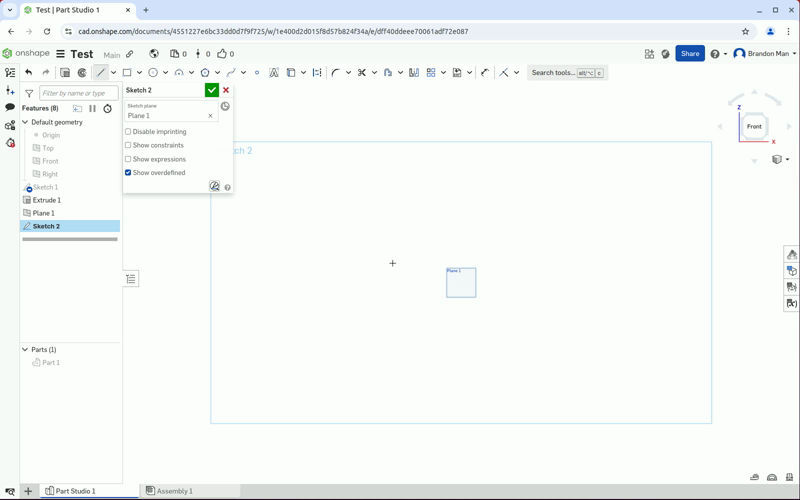
key_down(shift)
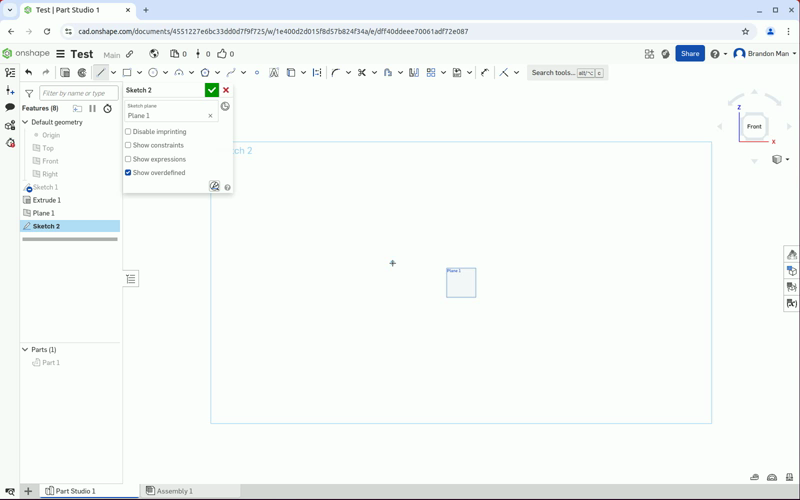
mouse_move(527, 263)
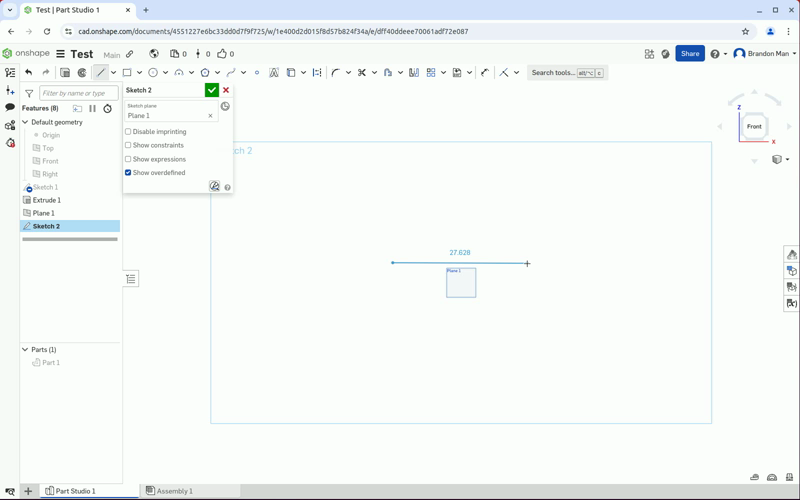
click(527, 263)
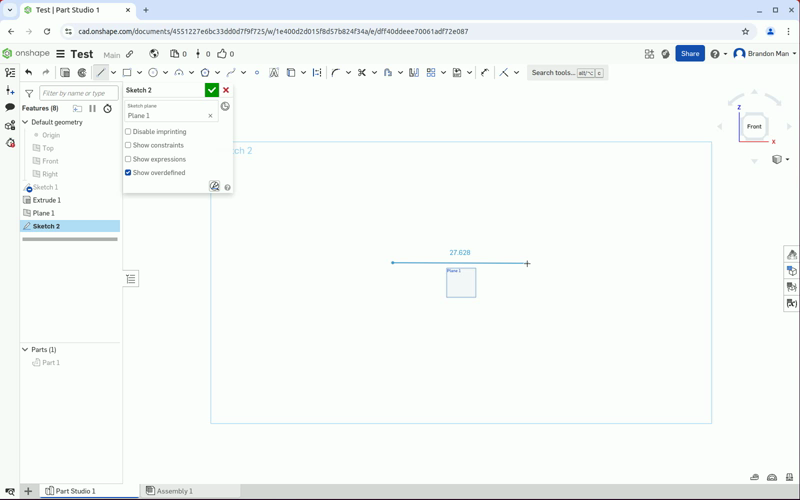
key_up(shift)
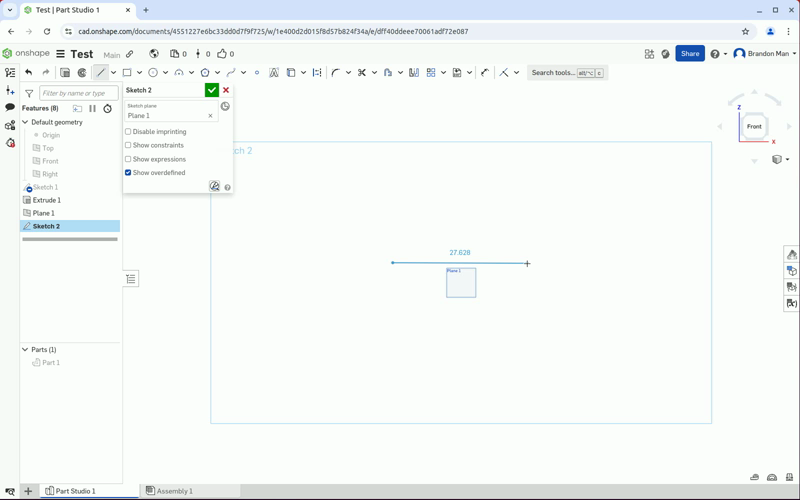
key_down(shift)
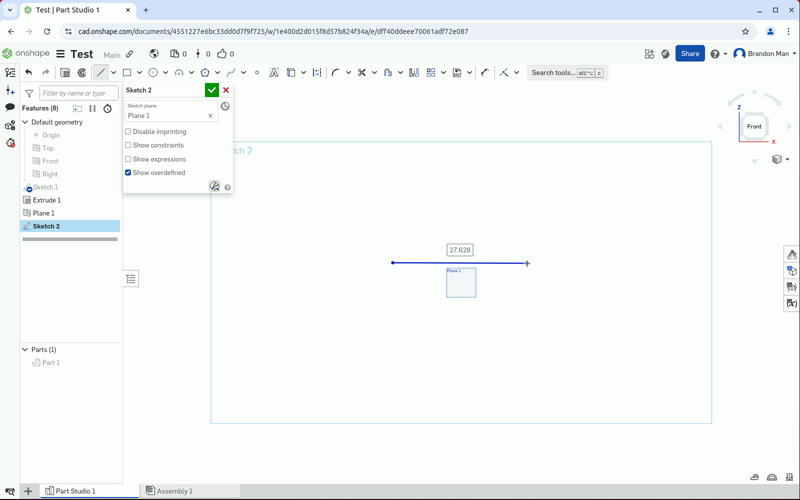
mouse_move(557, 263)
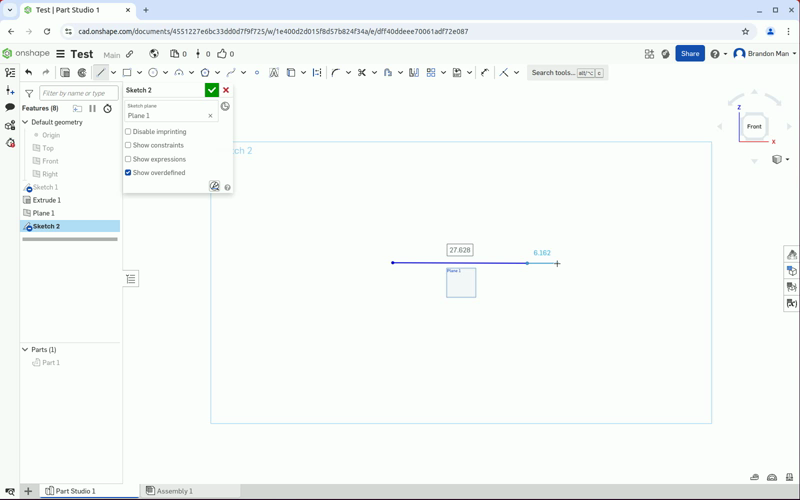
mouse_move(527, 204)
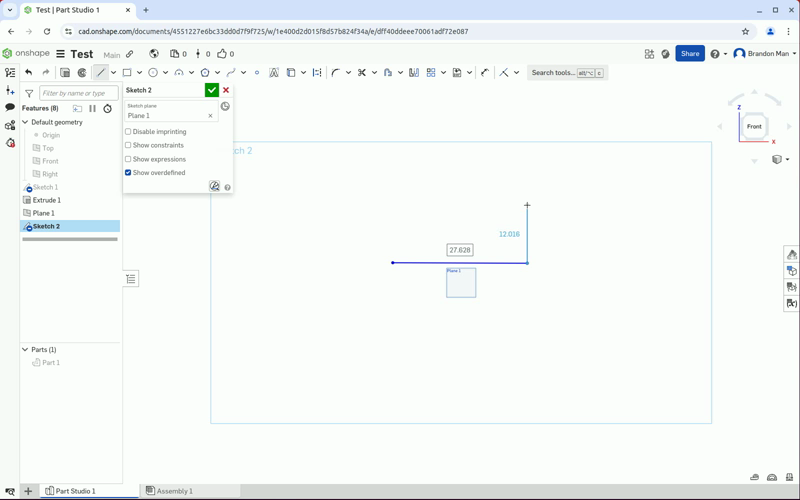
click(527, 204)
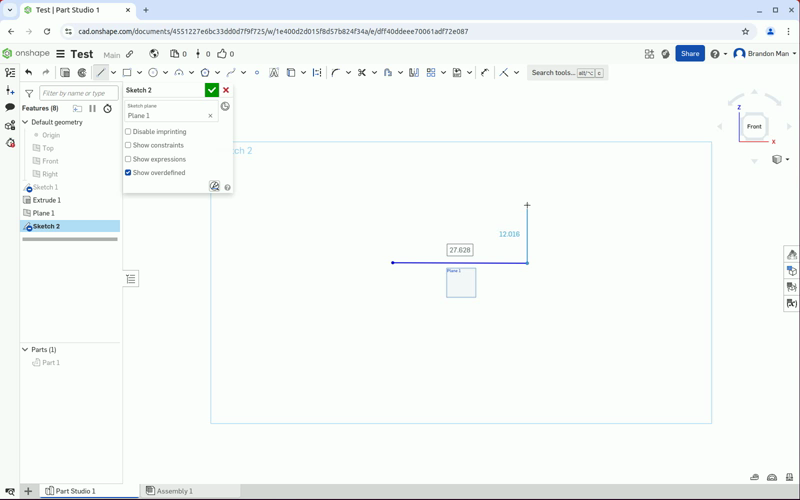
key_up(shift)
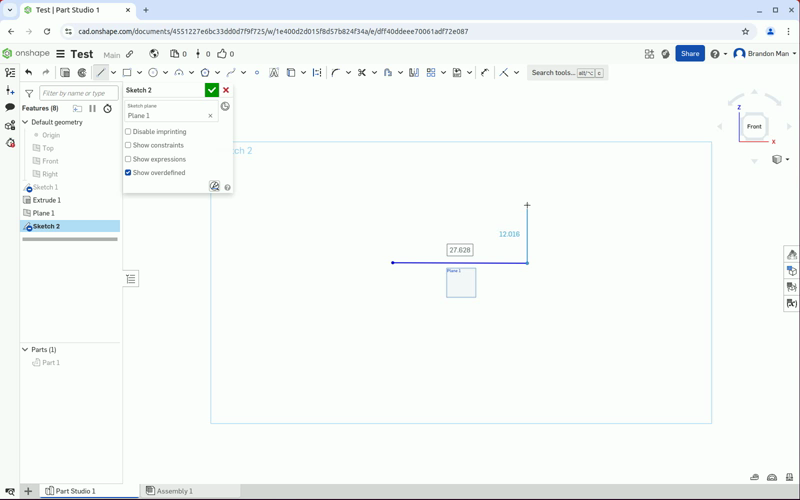
key_down(shift)
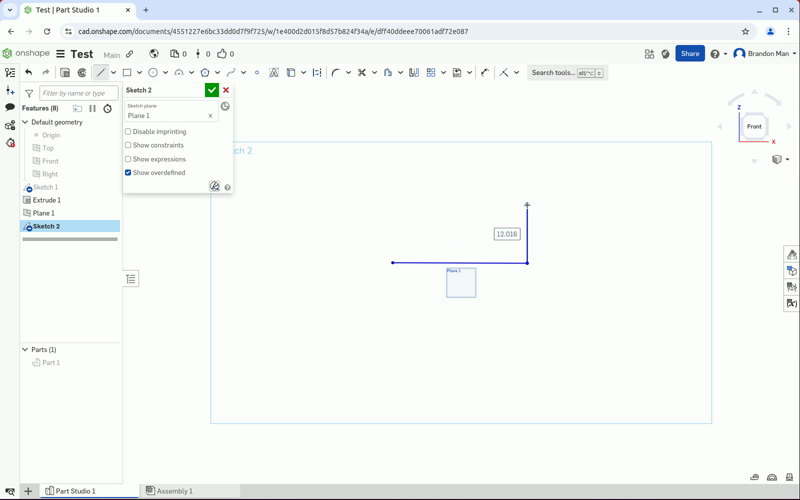
mouse_move(392, 204)
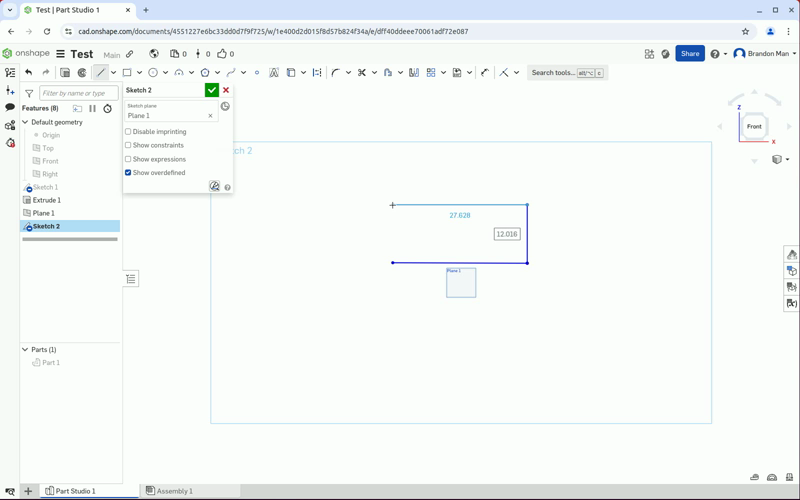
click(392, 204)
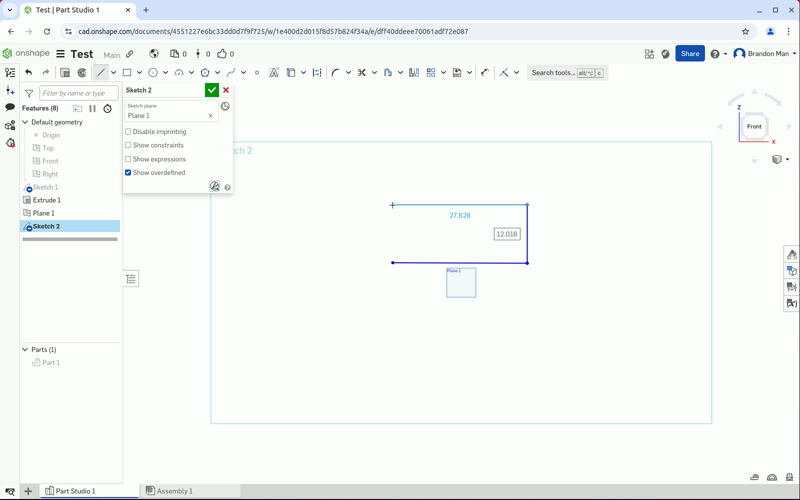
key_up(shift)
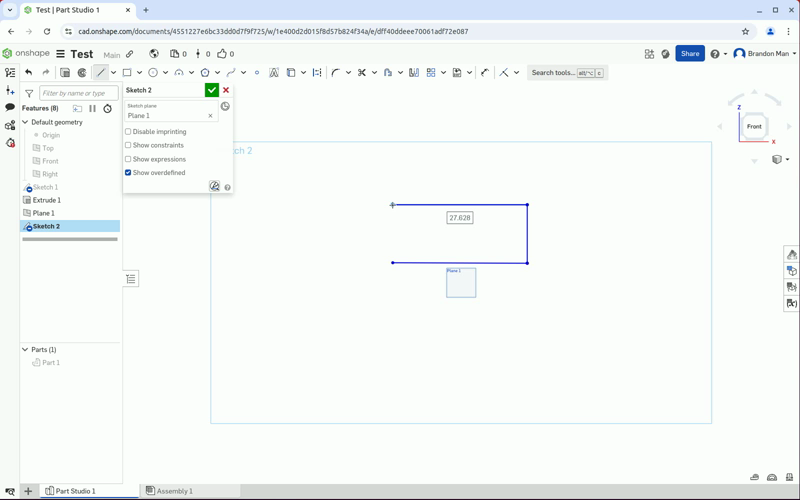
mouse_move(422, 204)
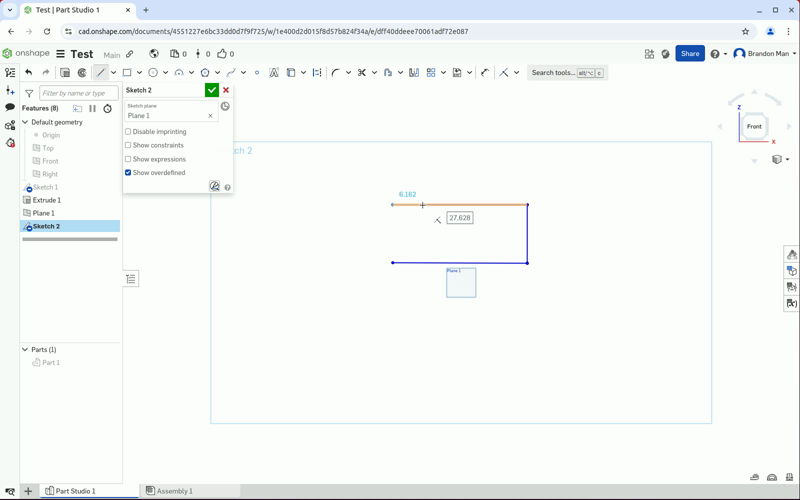
key_down(shift)
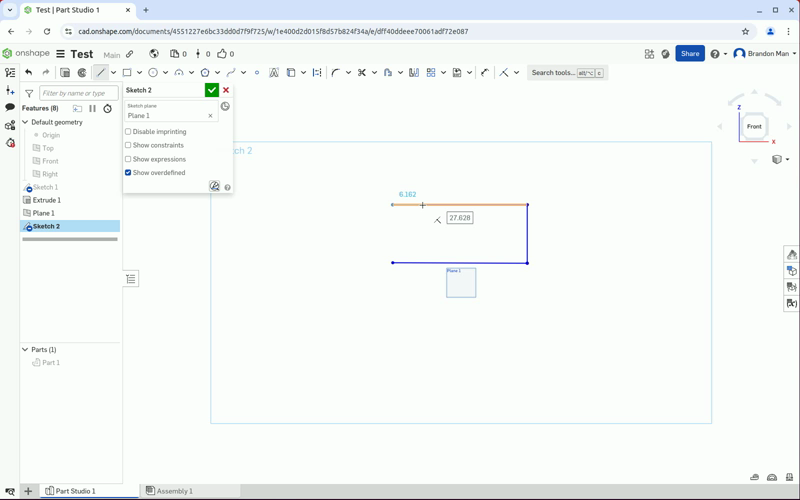
mouse_move(392, 262)
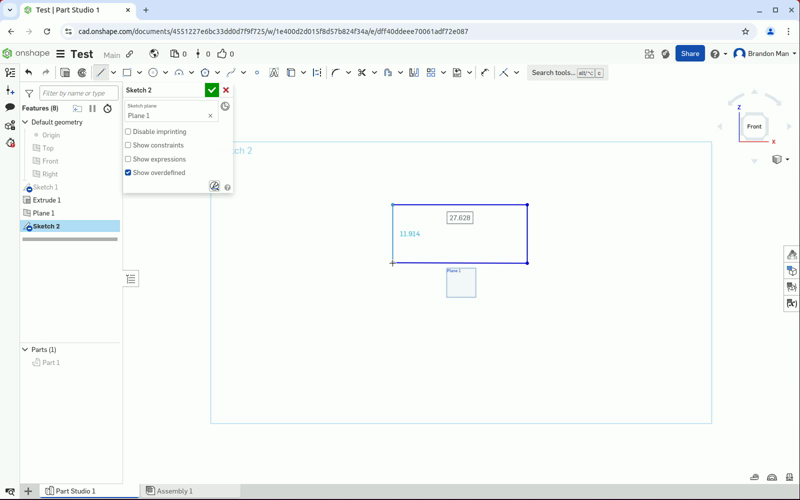
key_up(shift)
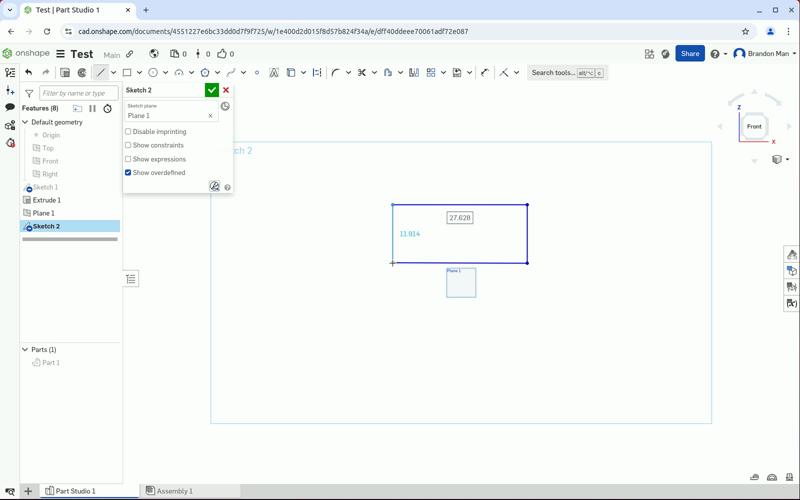
click(392, 262)
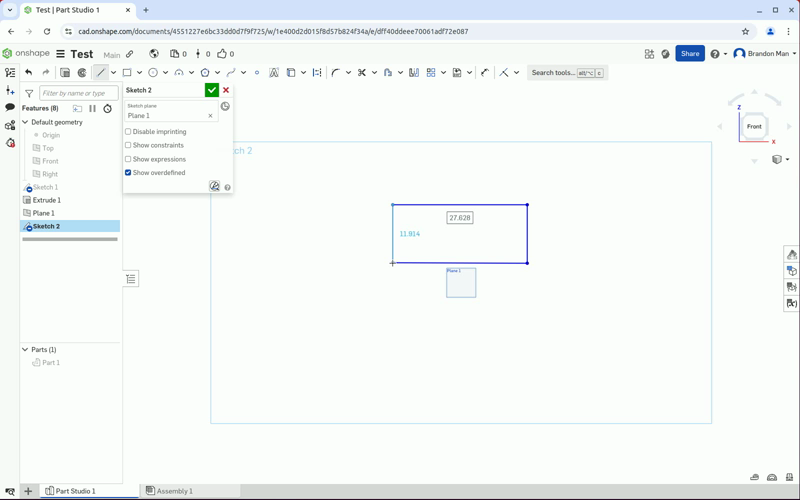
key(esc)
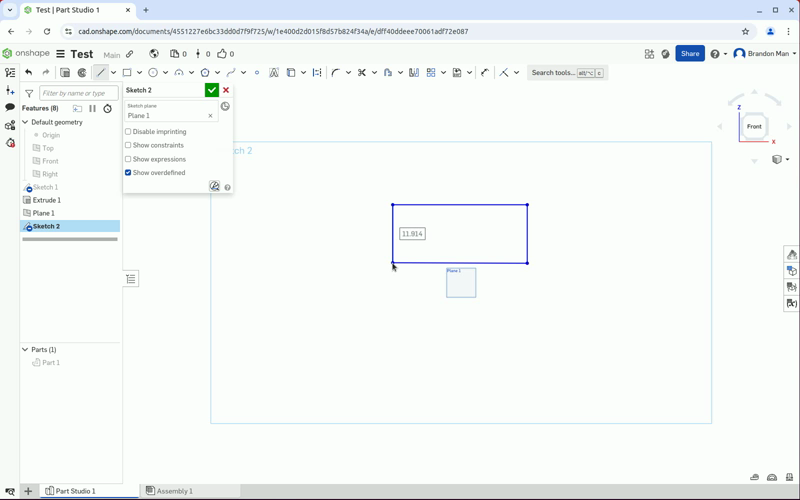
mouse_move(458, 221)
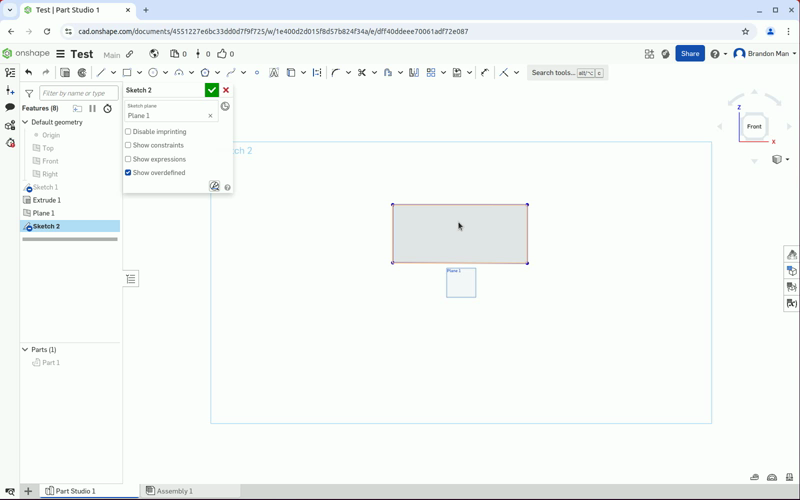
click(458, 221)
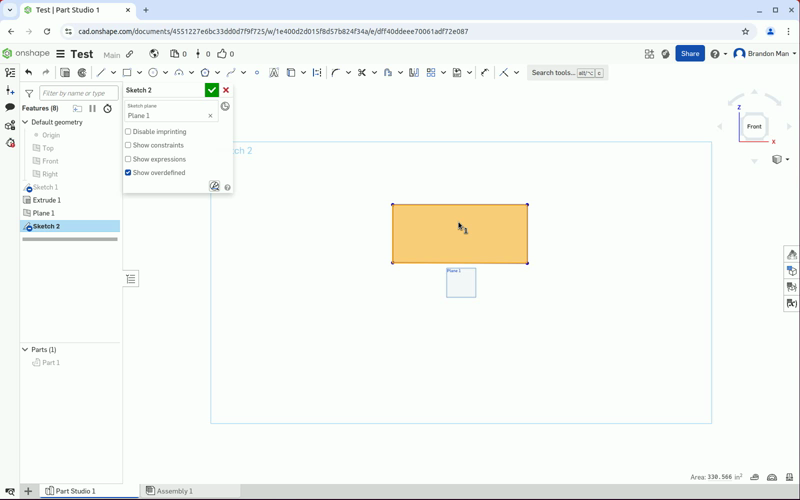
mouse_move(73, 352)
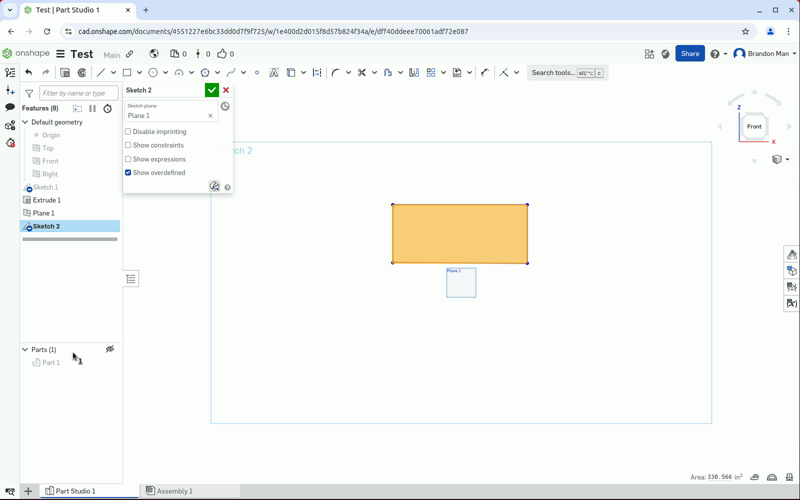
key(shift+y)
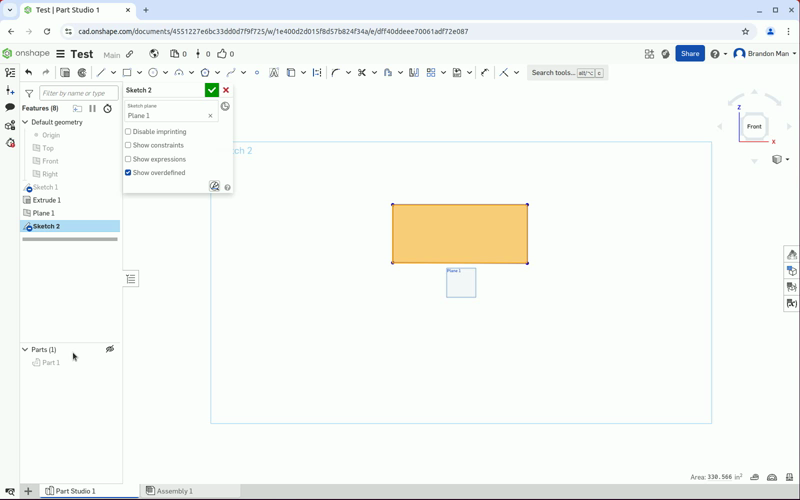
key(shift+e)
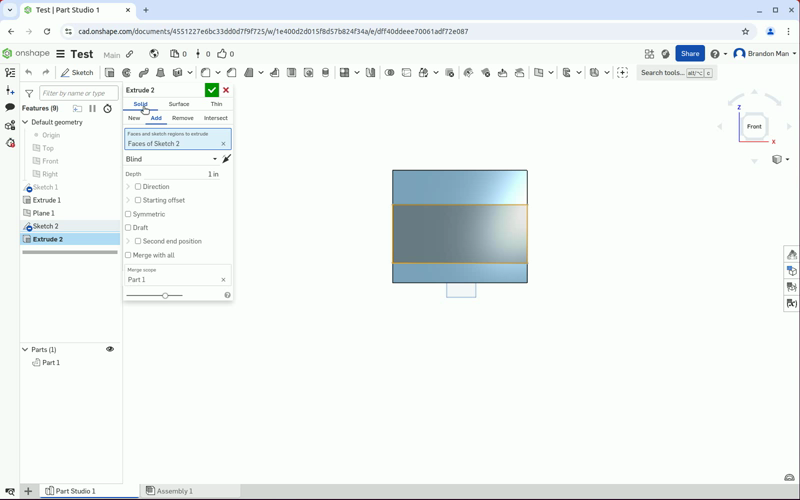
mouse_move(143, 106)
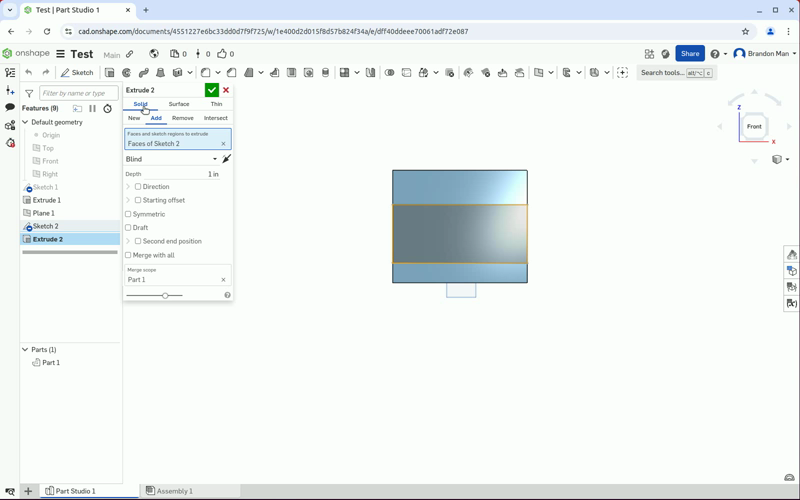
click(143, 106)
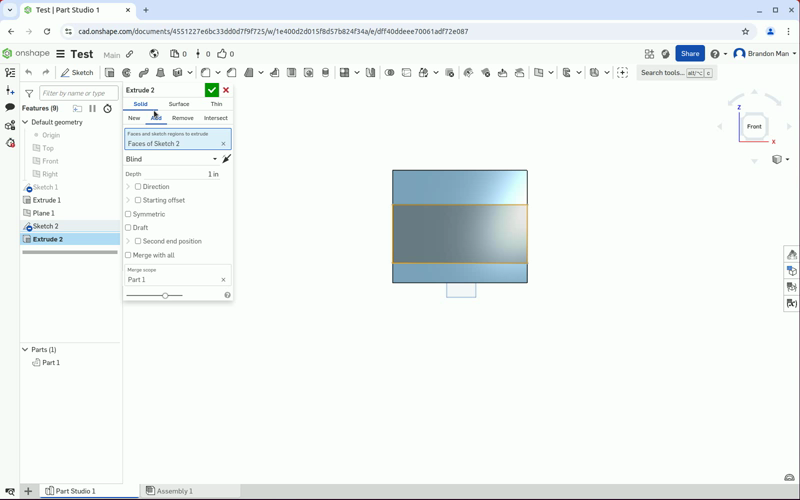
mouse_move(186, 120)
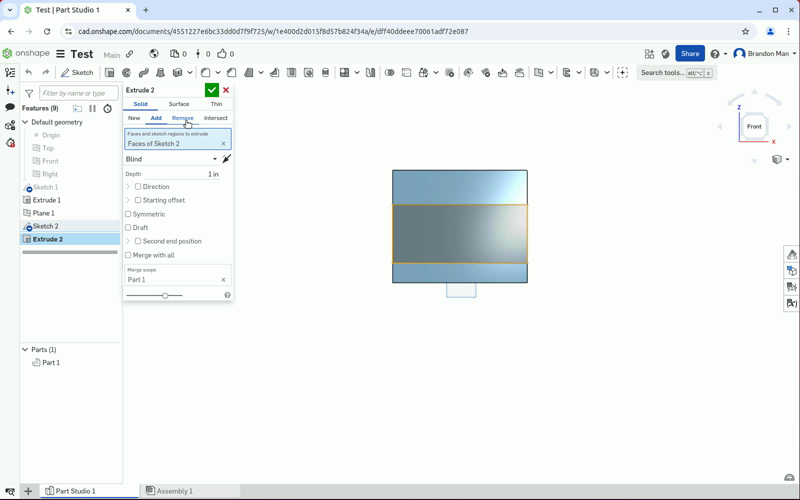
click(186, 120)
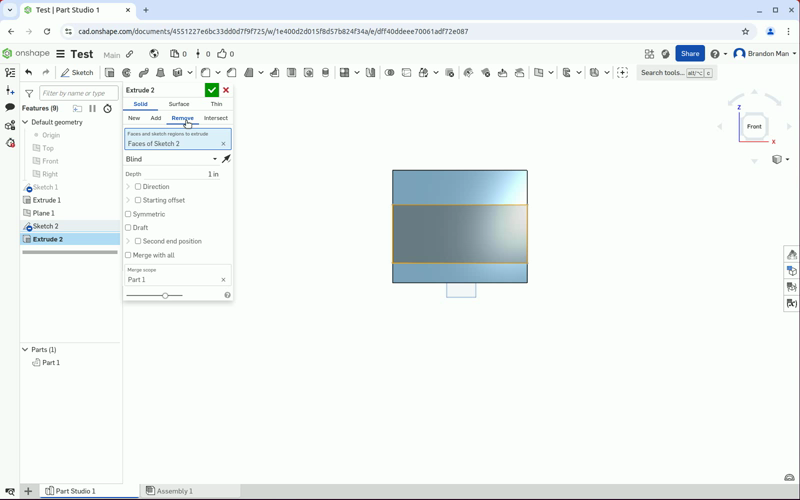
key(tab, 4)
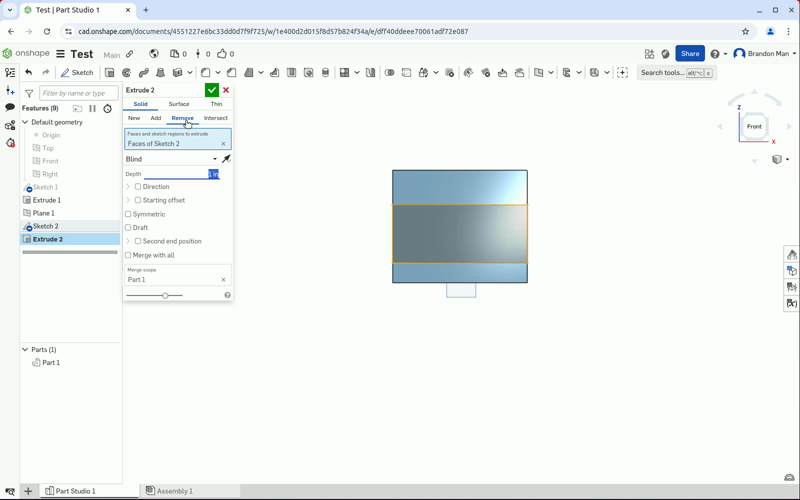
text(3.611)
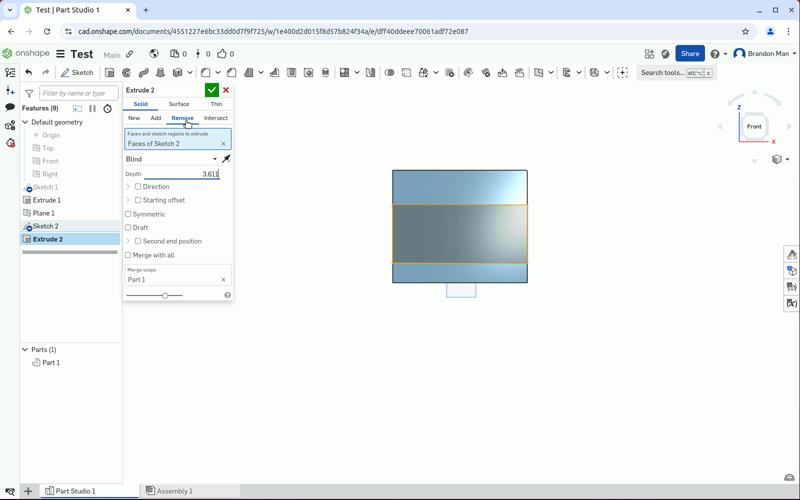
key(tab, 6)
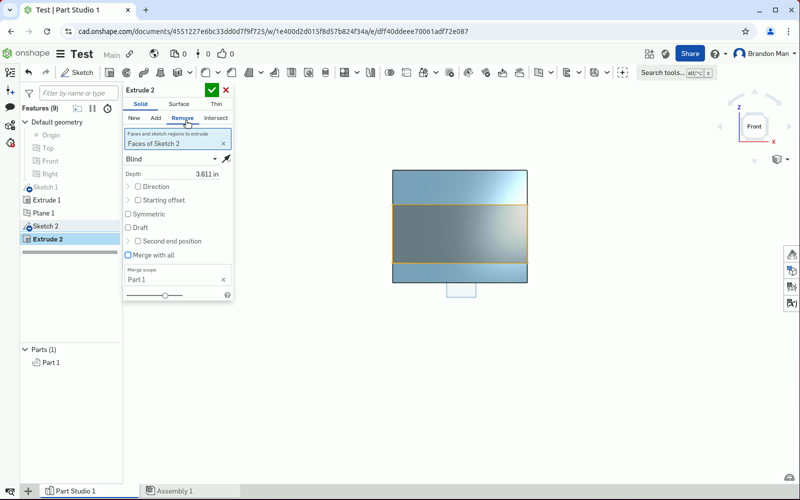
key(space)
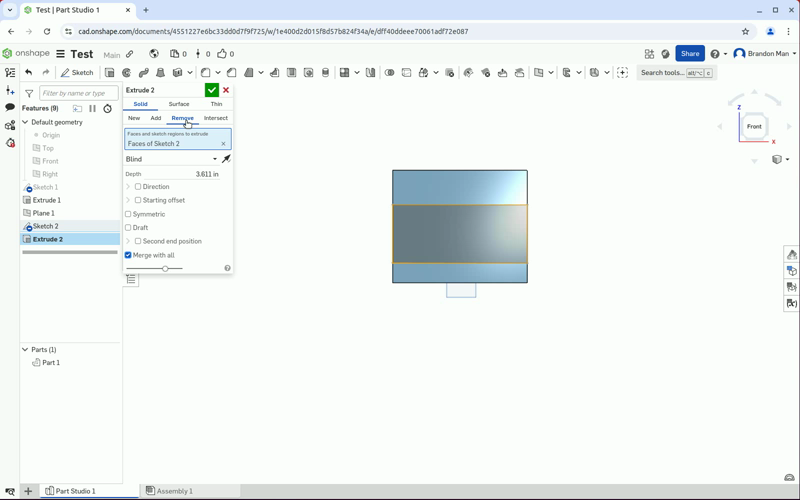
key(enter)
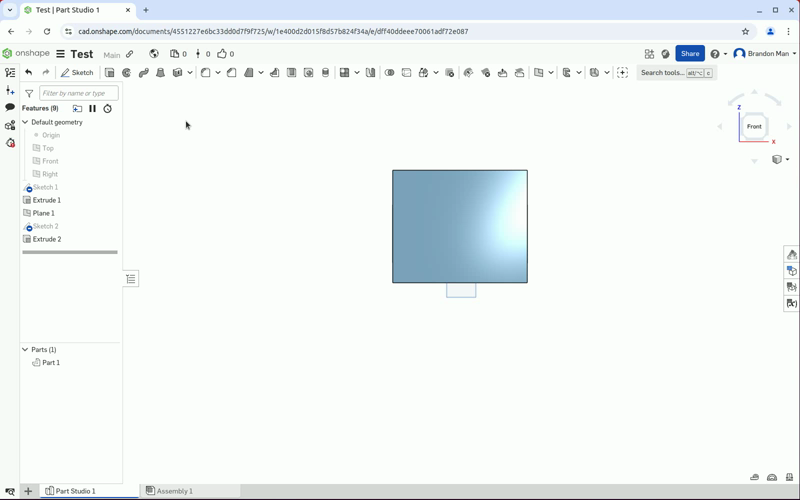
key(shift+h)
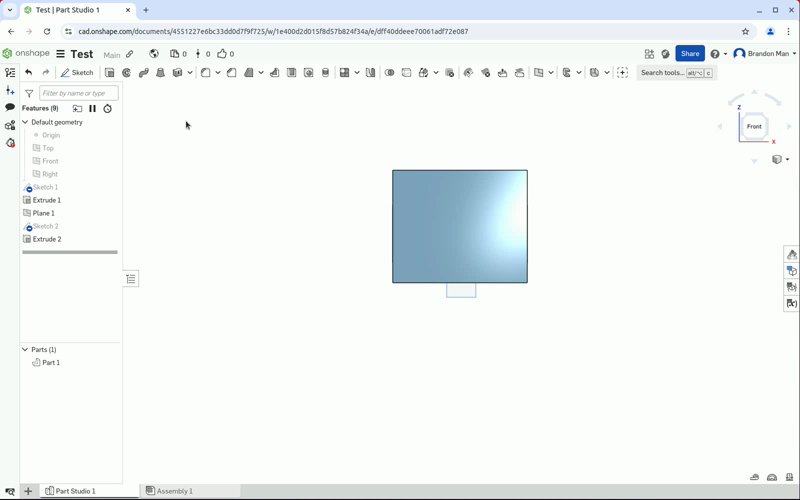
key(shift+h)
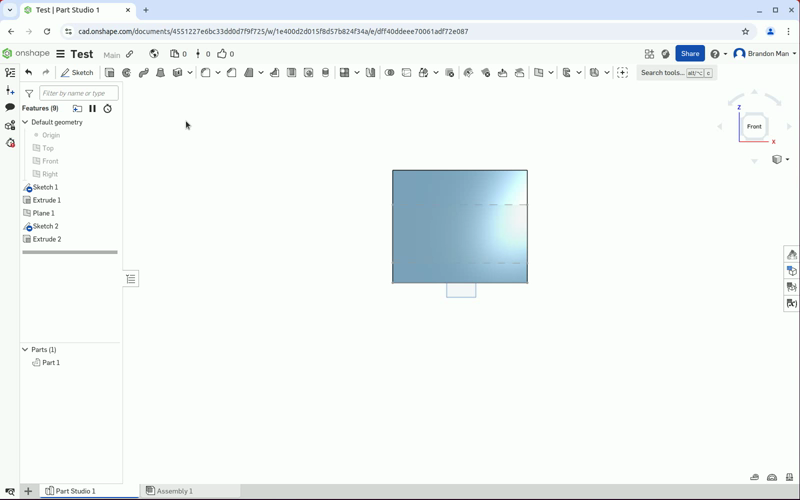
key(shift+7)
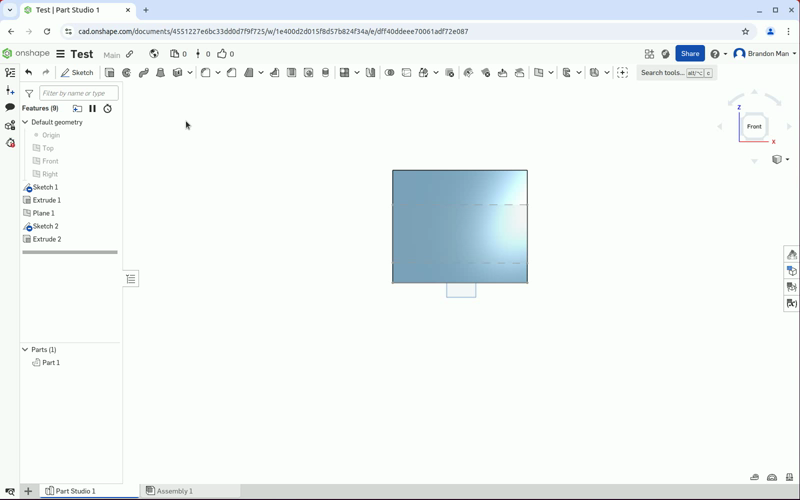
key(left, 2)
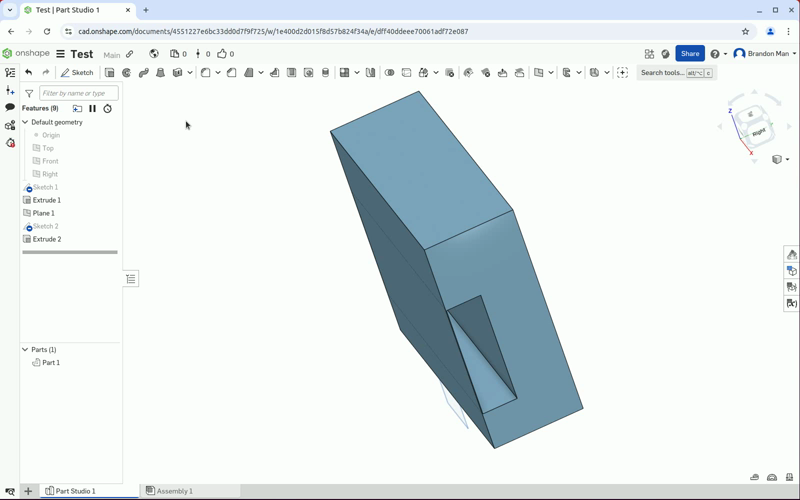
key(down, 2)
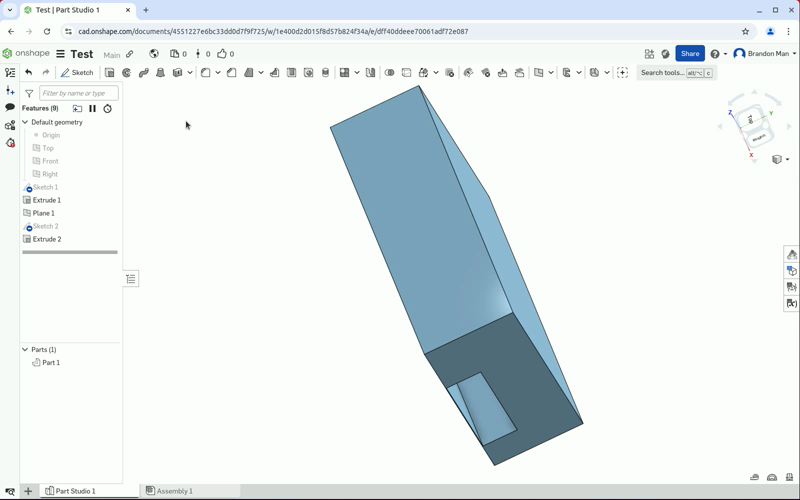
key(up, 2)
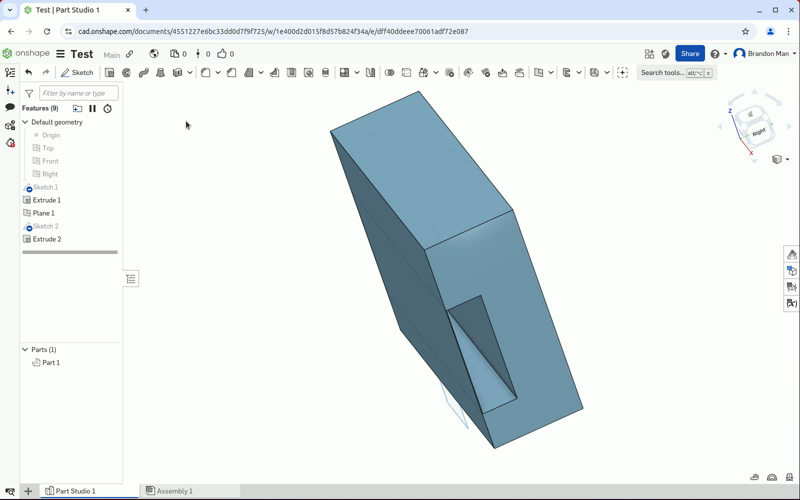
key(right, 2)
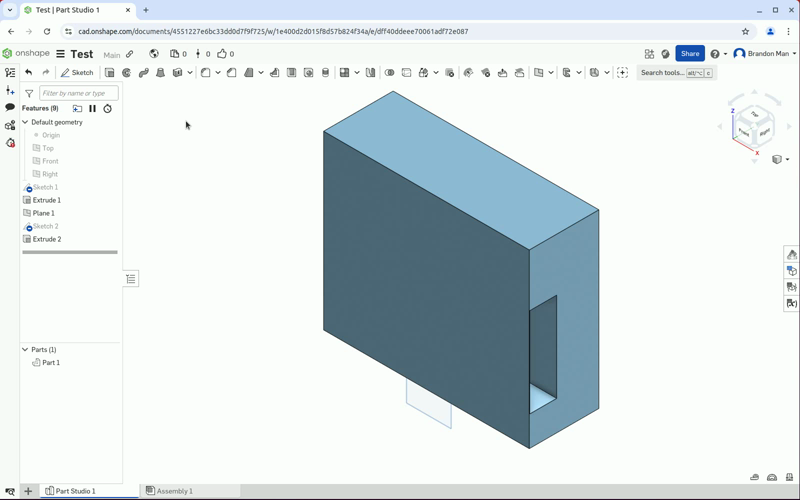
mouse_move(73, 189)
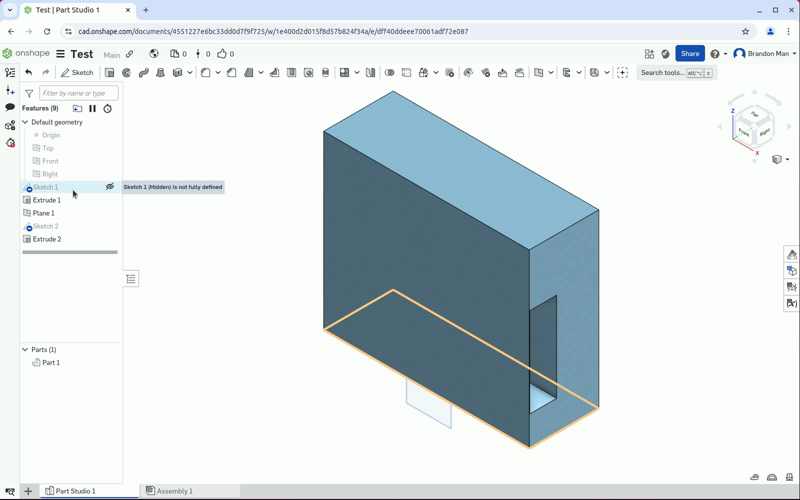
click(73, 189)